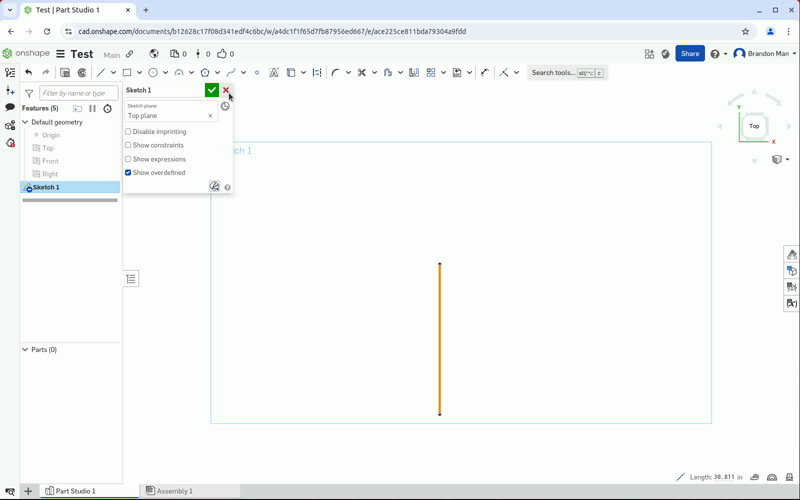
key(shift+h)
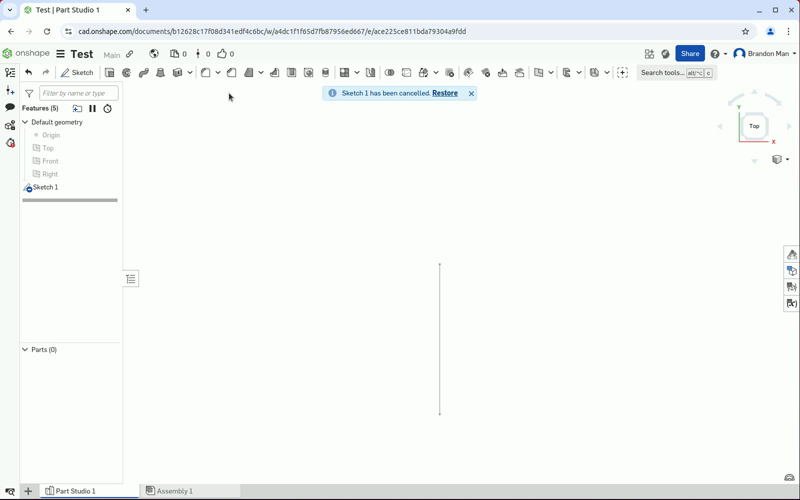
mouse_move(73, 352)
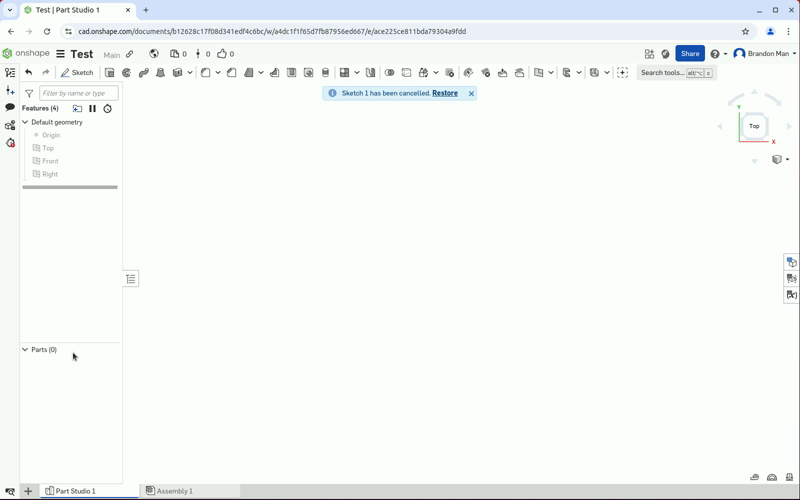
key(y)
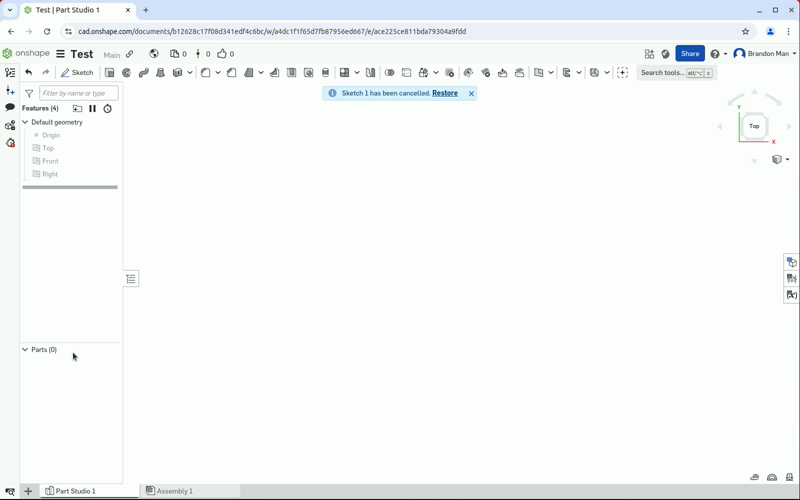
key(shift+p)
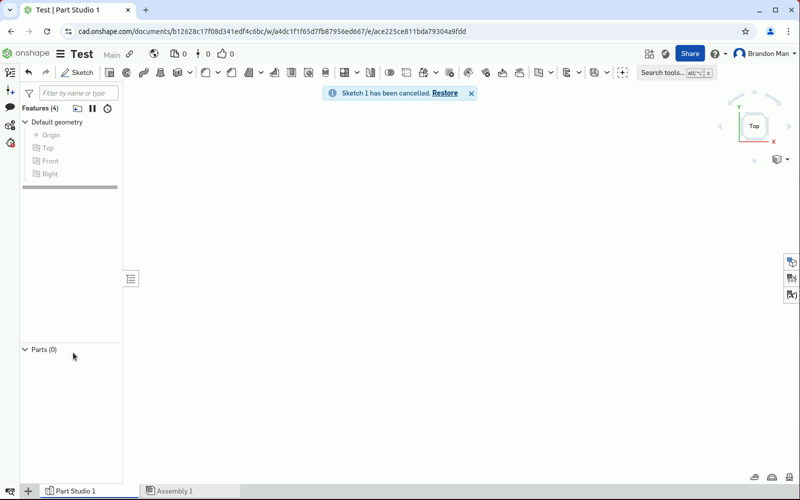
key(space)
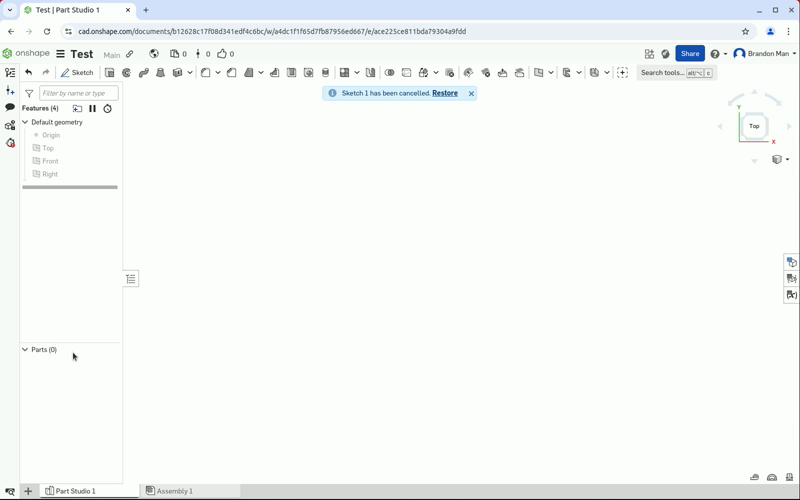
key_down(shift)
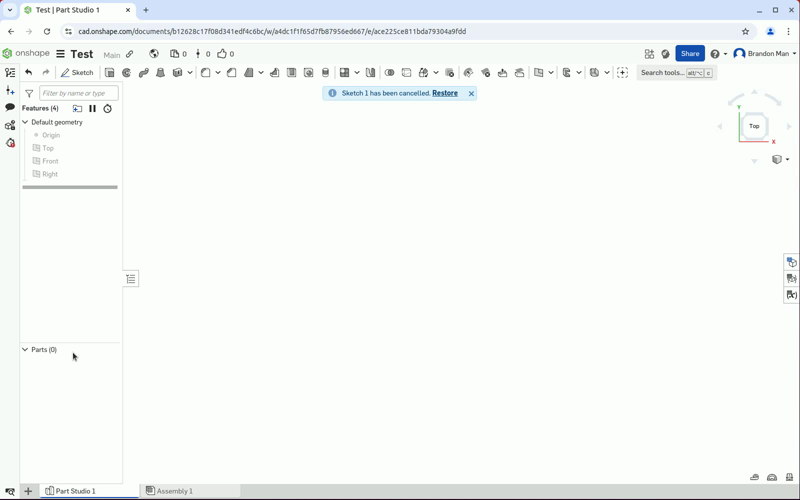
key(up)
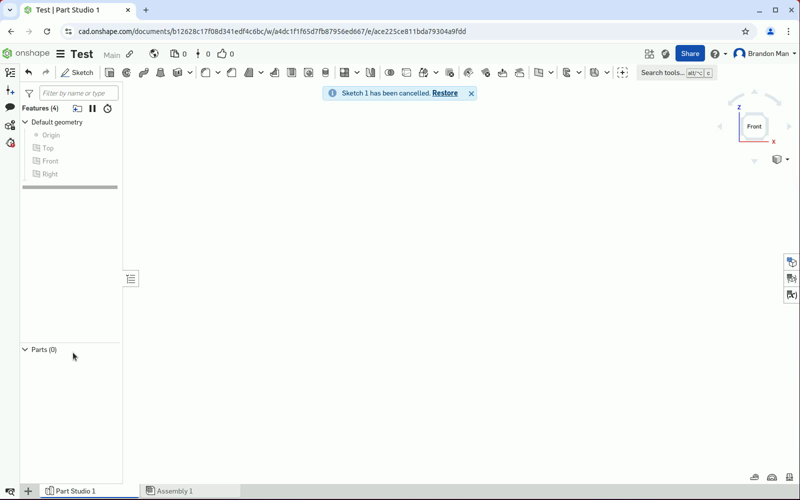
key_up(shift)
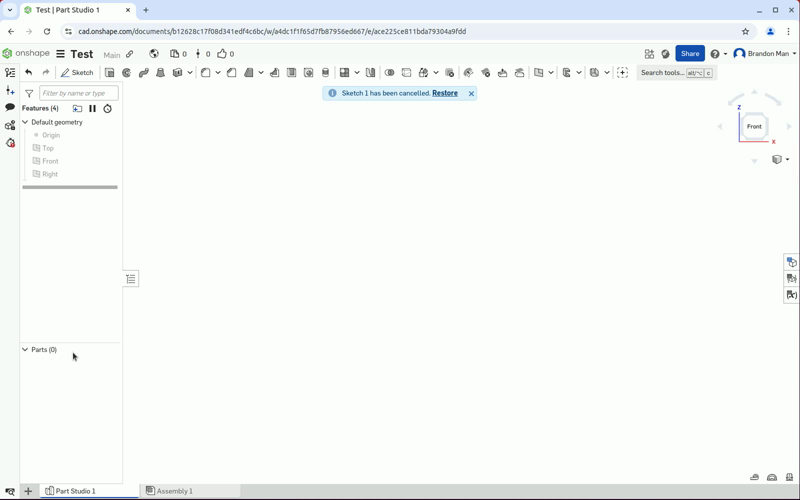
mouse_move(73, 352)
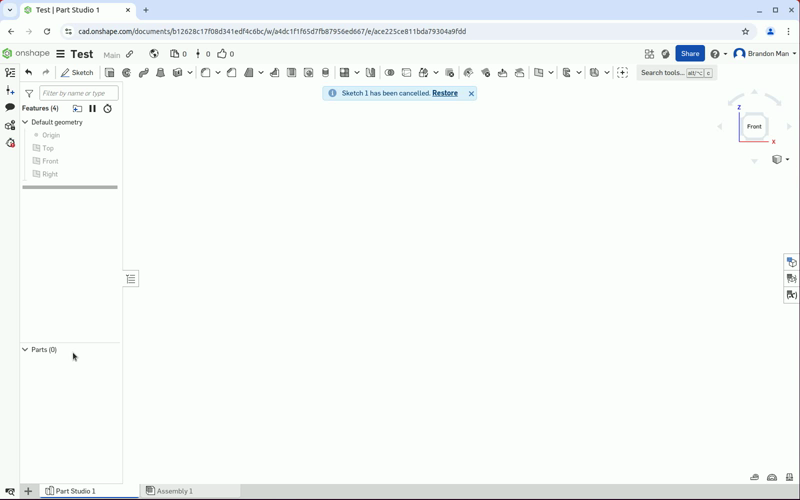
key(shift+y)
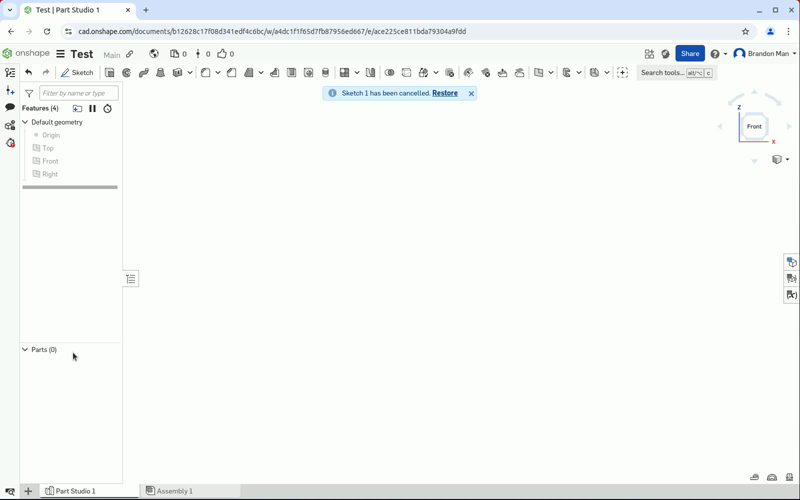
key(shift+s)
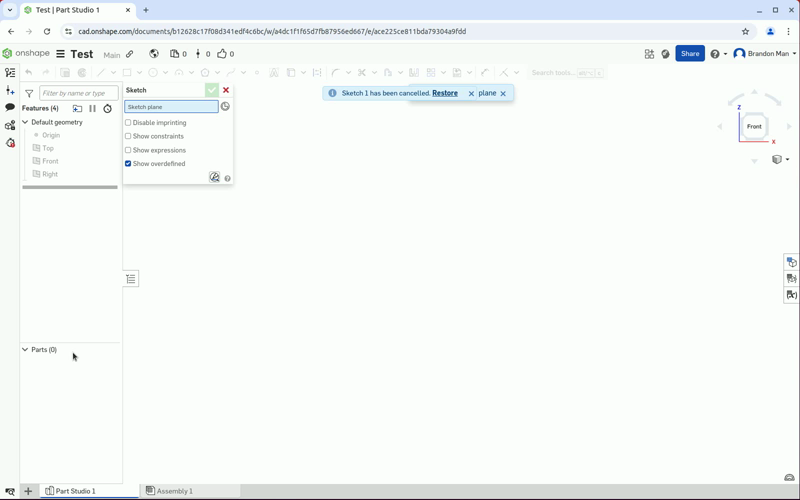
mouse_move(73, 163)
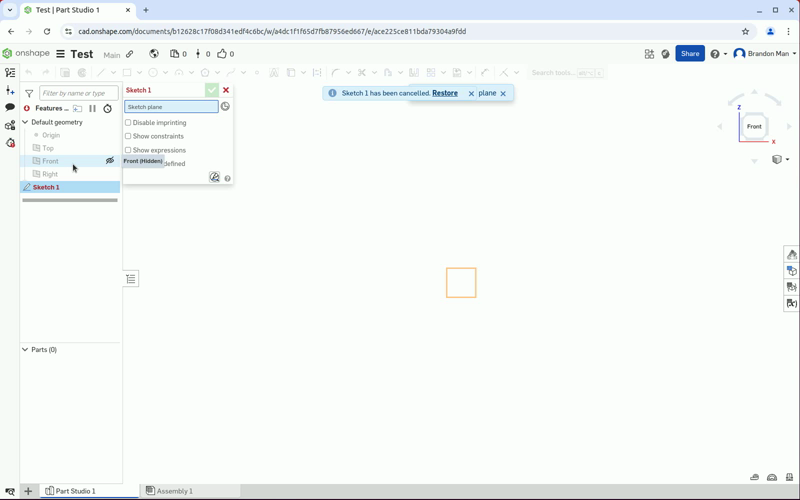
click(73, 163)
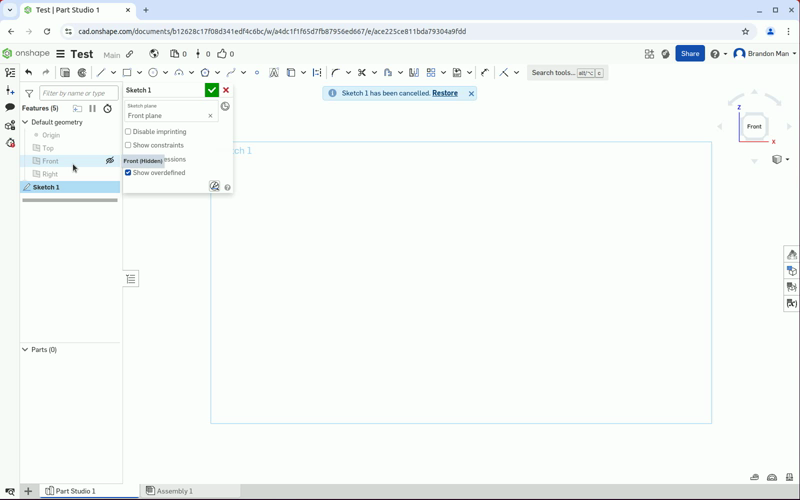
mouse_move(73, 352)
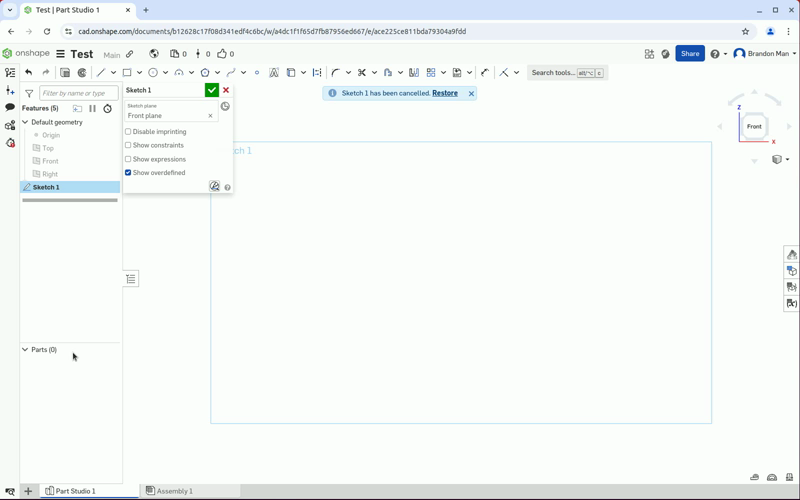
key(y)
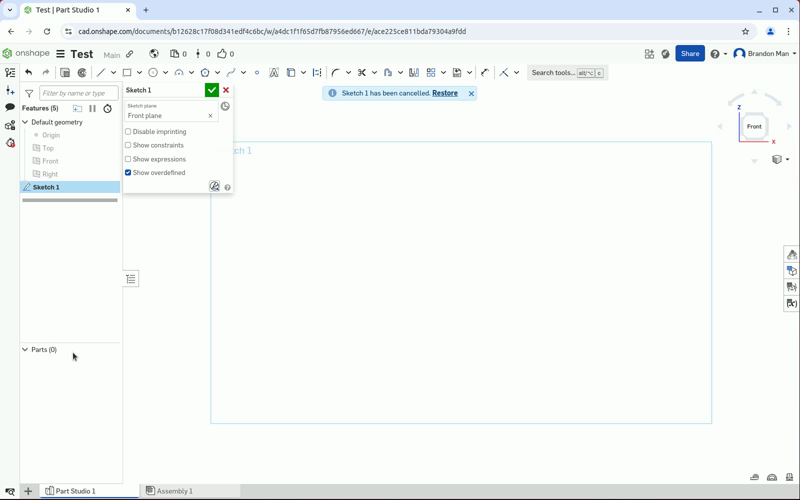
key(l)
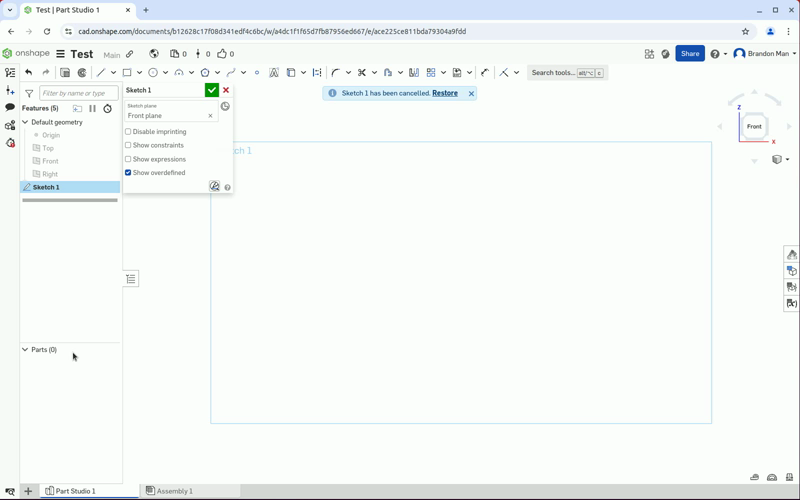
key_down(shift)
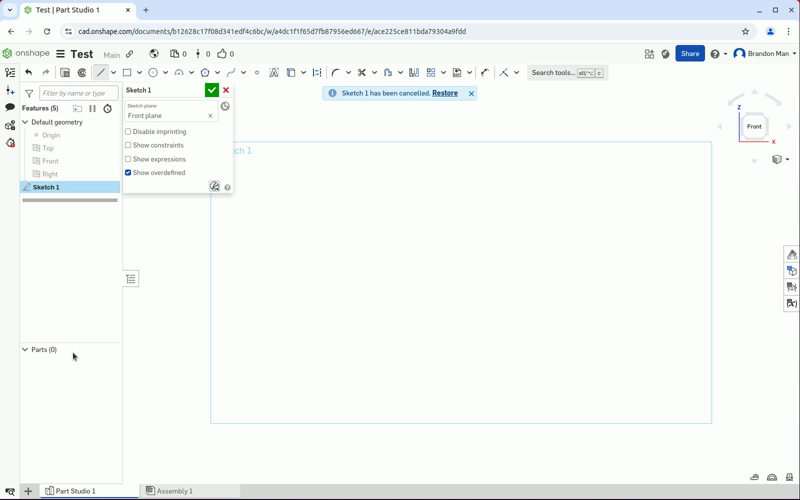
mouse_move(460, 282)
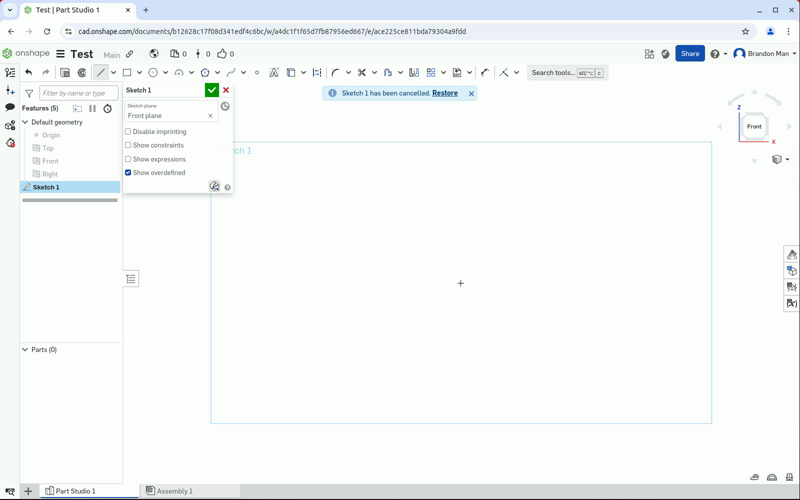
click(460, 282)
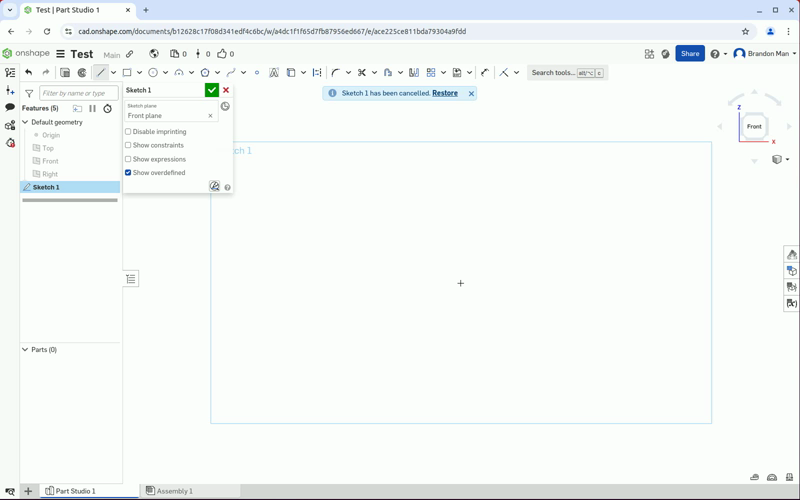
key_up(shift)
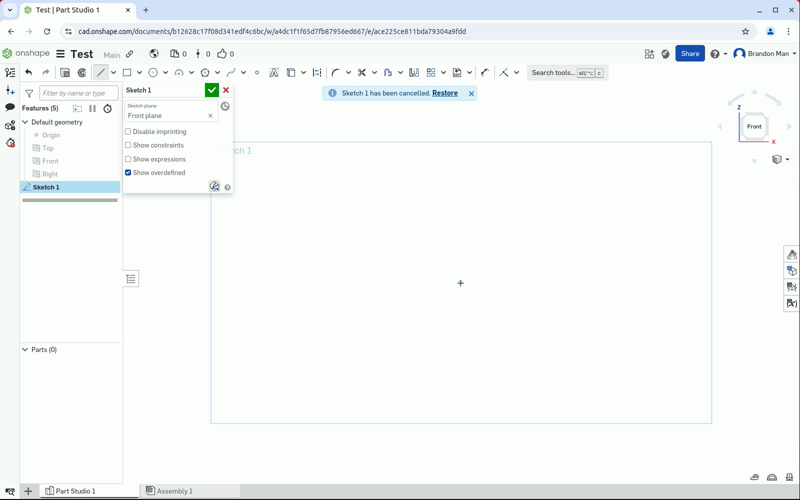
key_down(shift)
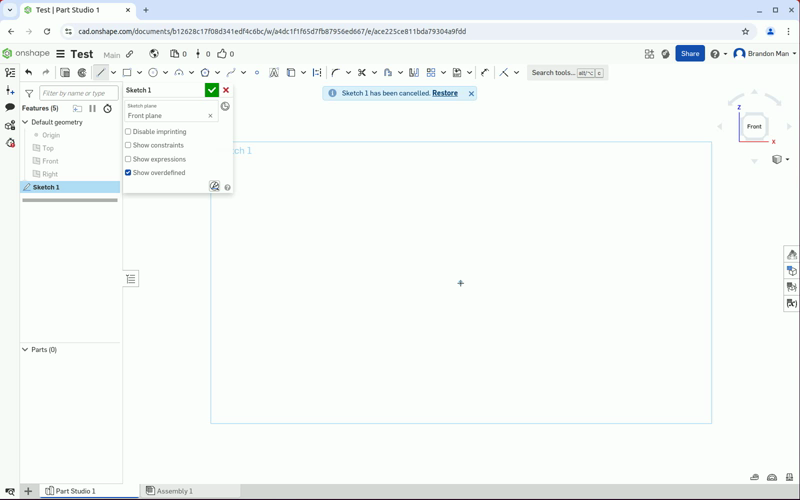
mouse_move(573, 282)
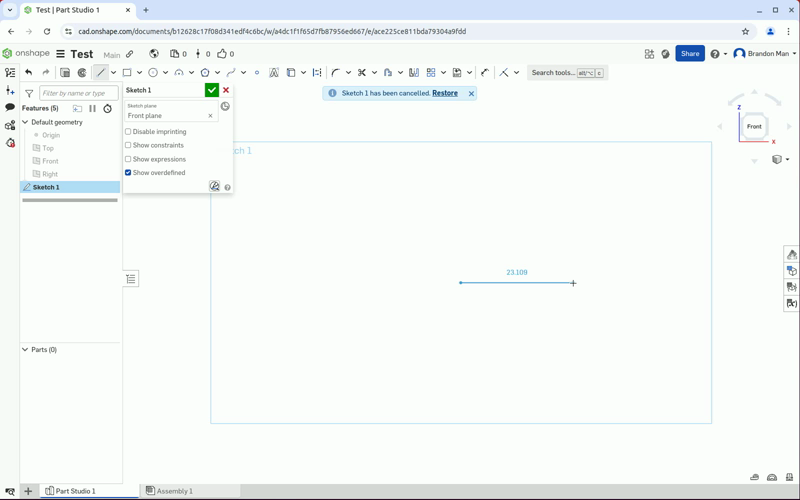
click(573, 282)
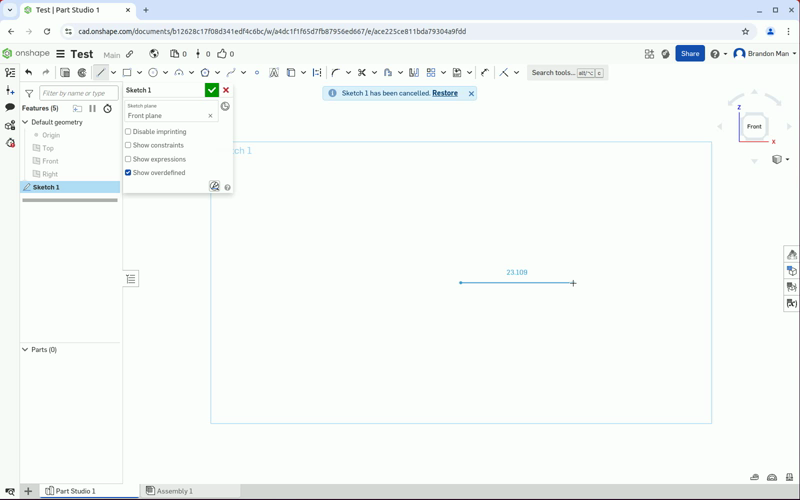
key_up(shift)
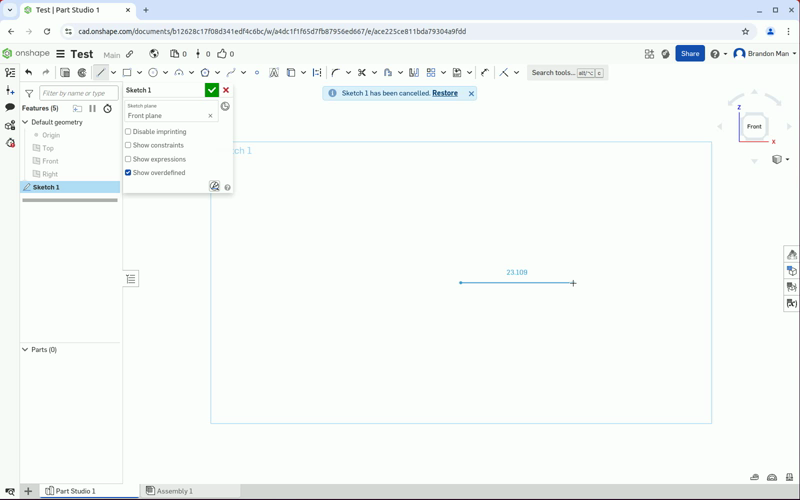
key_down(shift)
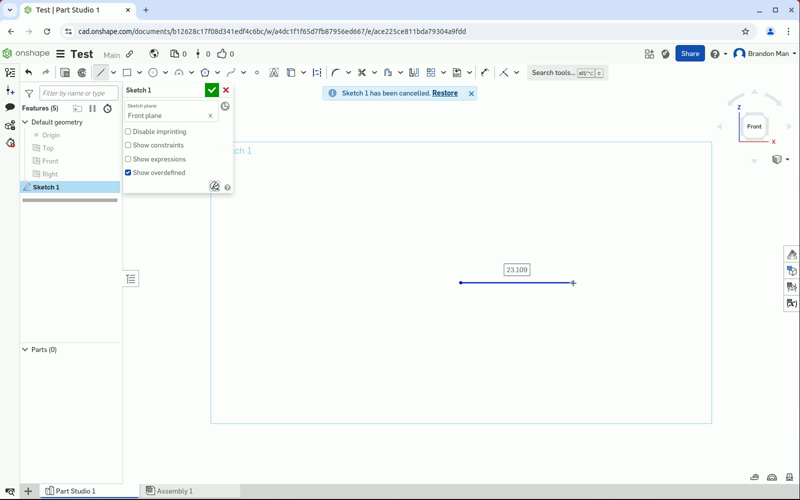
mouse_move(589, 282)
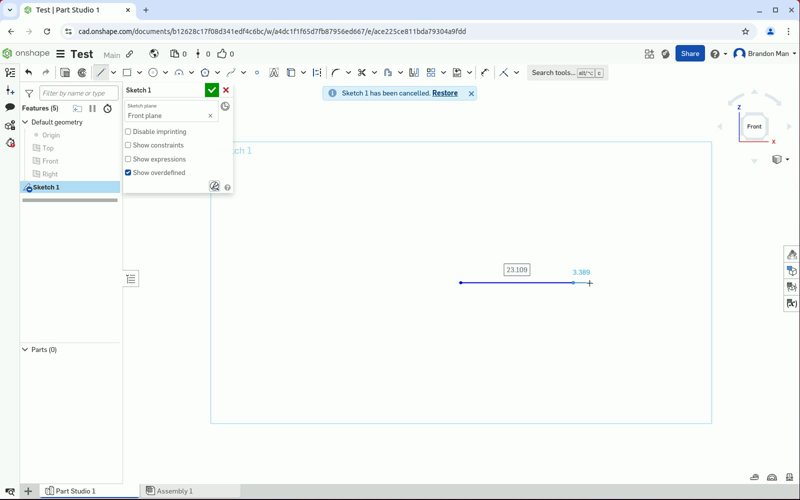
mouse_move(573, 235)
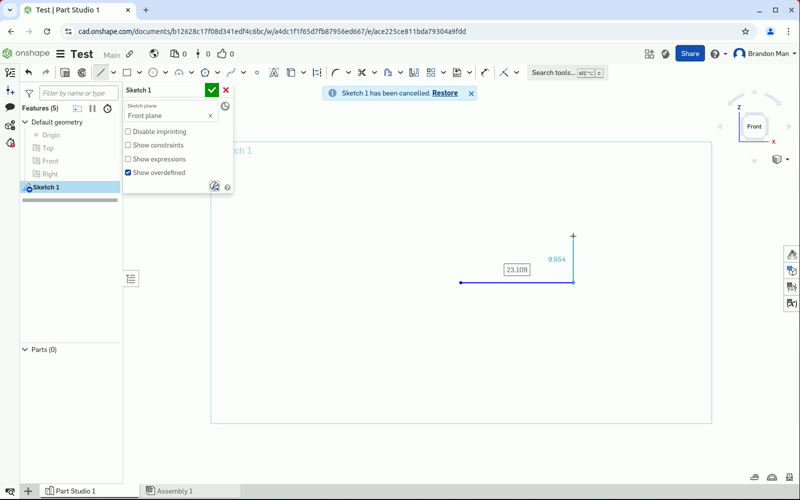
click(573, 235)
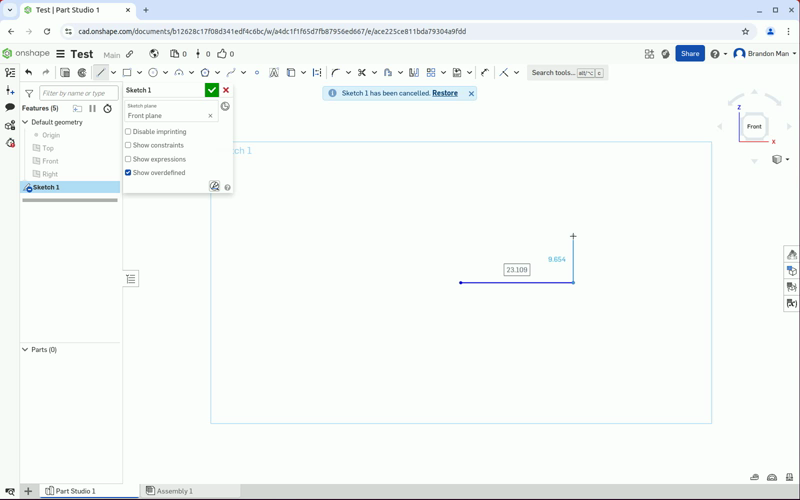
key_up(shift)
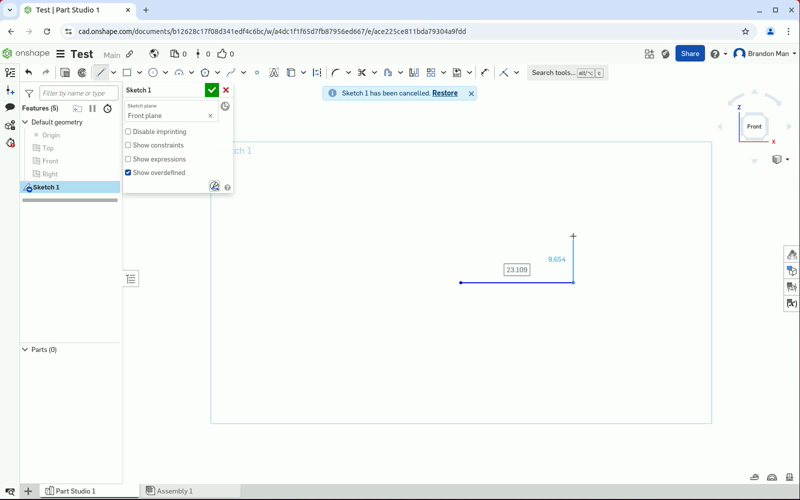
key_down(shift)
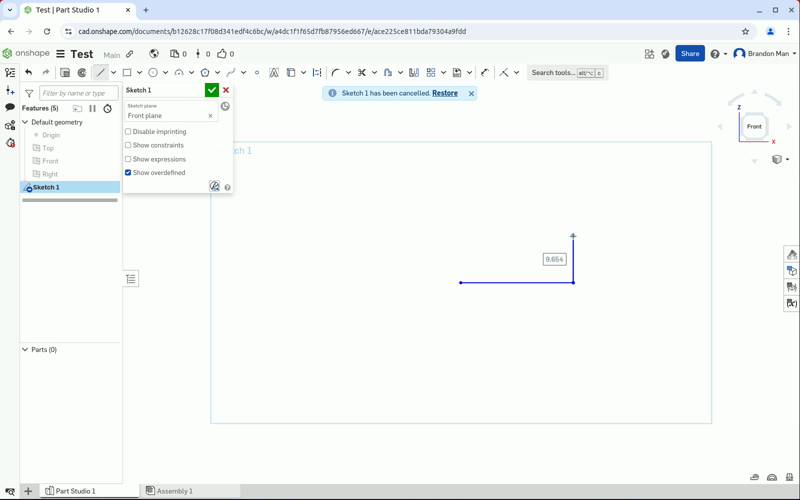
mouse_move(460, 235)
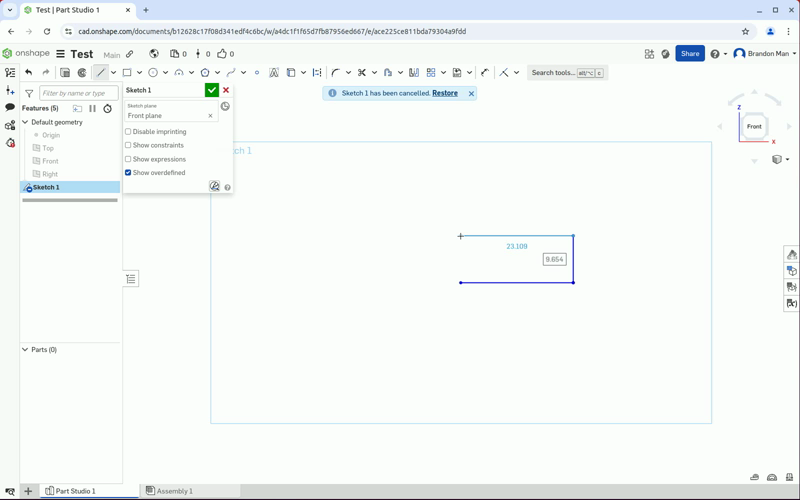
click(460, 235)
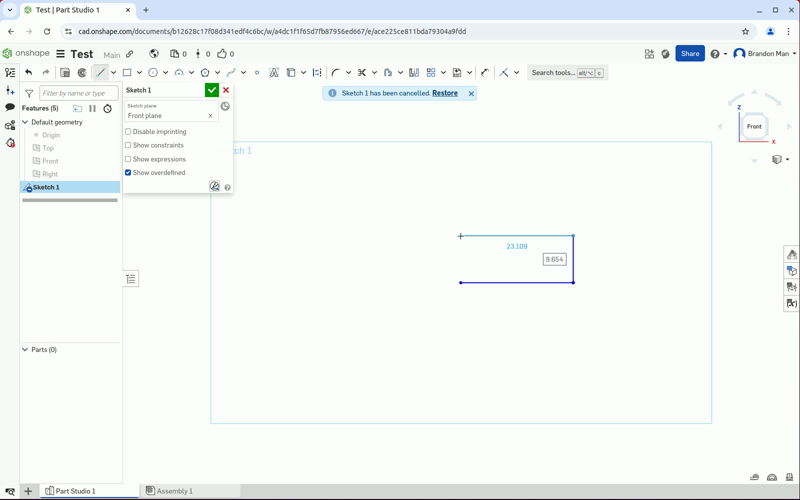
key_up(shift)
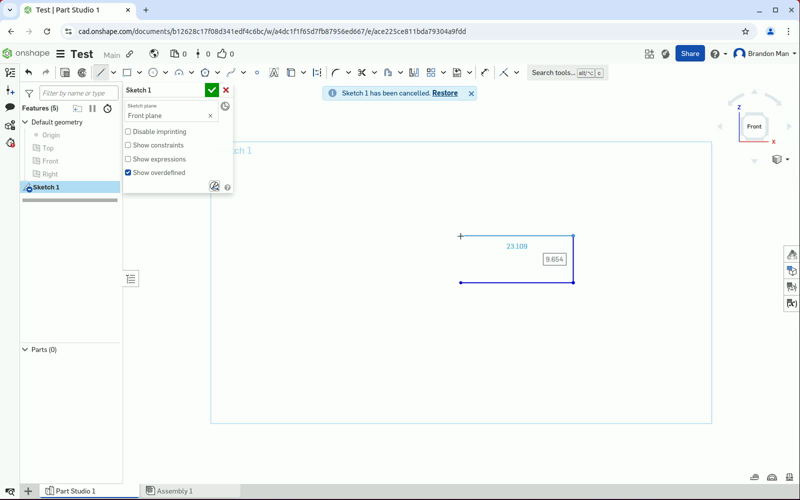
mouse_move(490, 235)
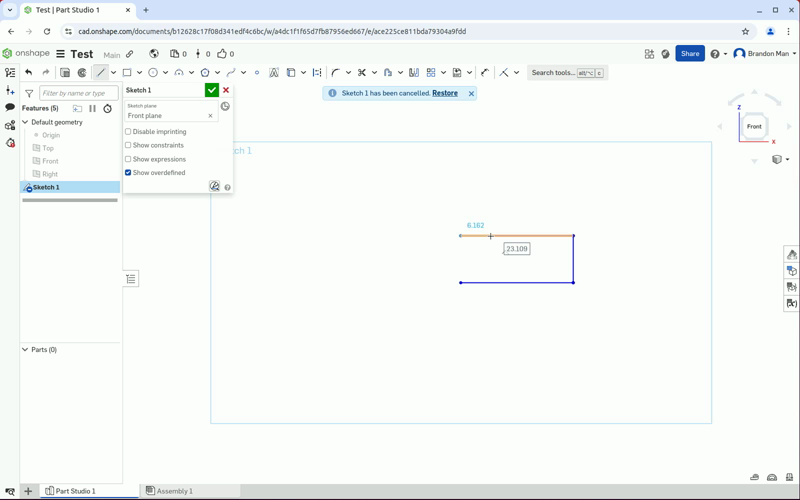
key_down(shift)
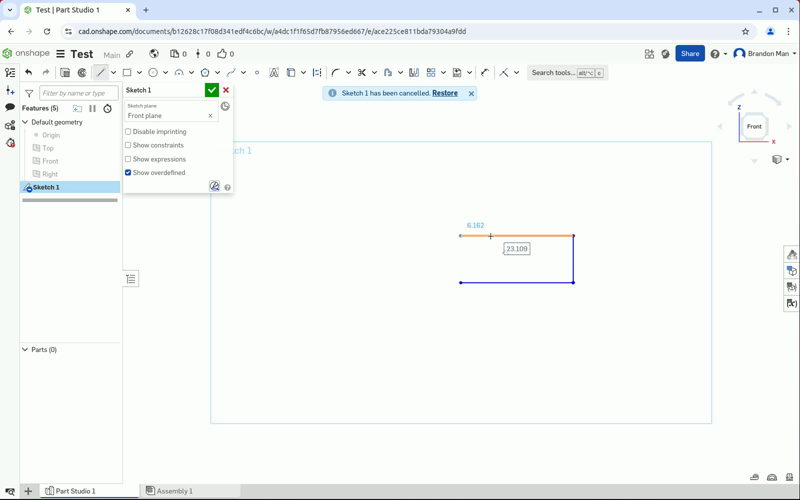
mouse_move(460, 282)
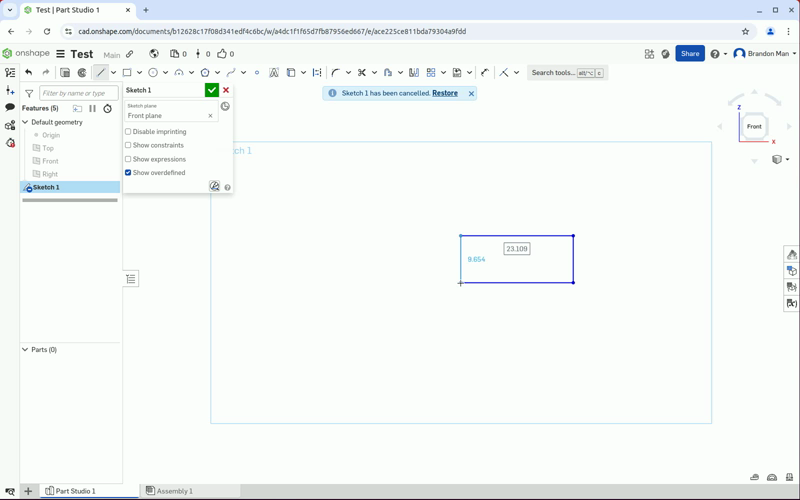
key_up(shift)
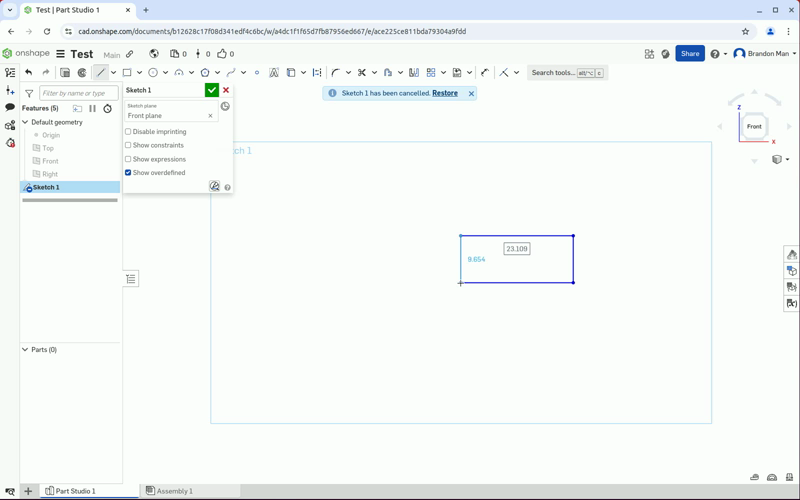
click(460, 282)
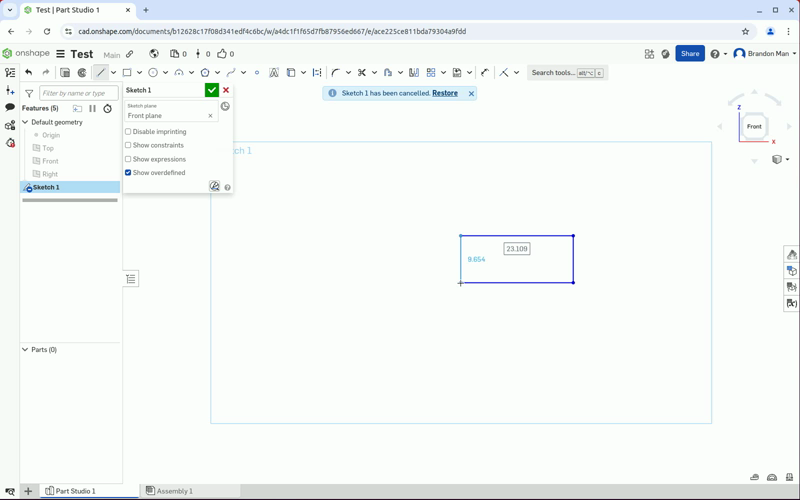
key(esc)
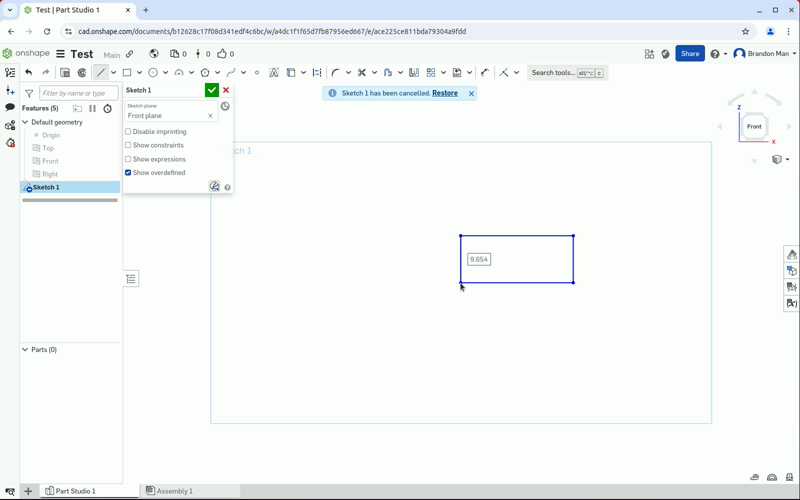
mouse_move(509, 241)
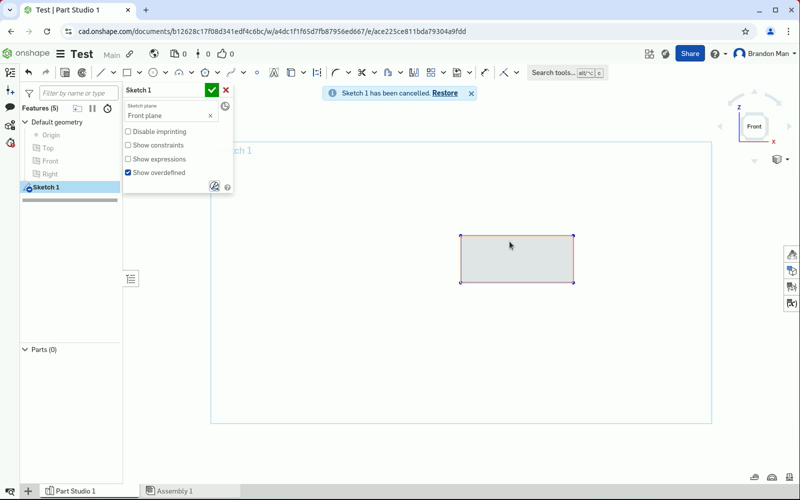
click(509, 241)
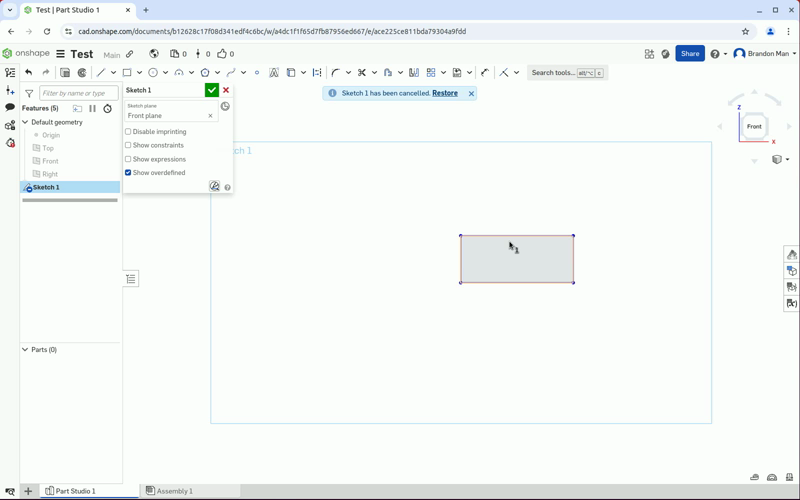
mouse_move(73, 352)
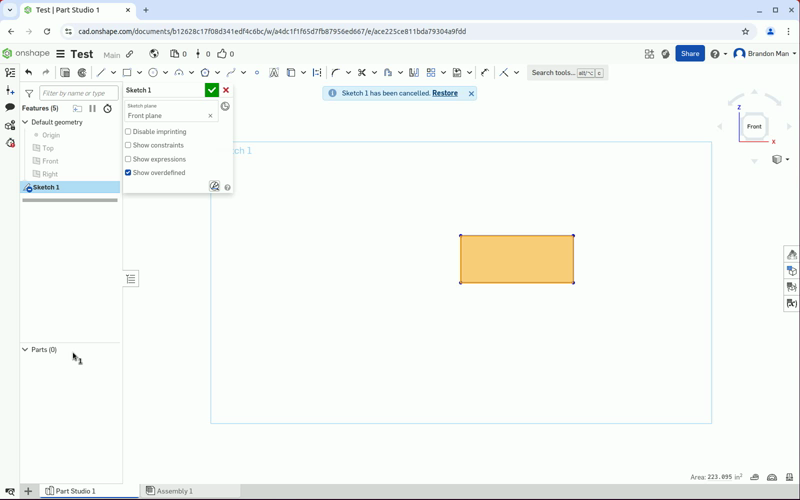
key(shift+y)
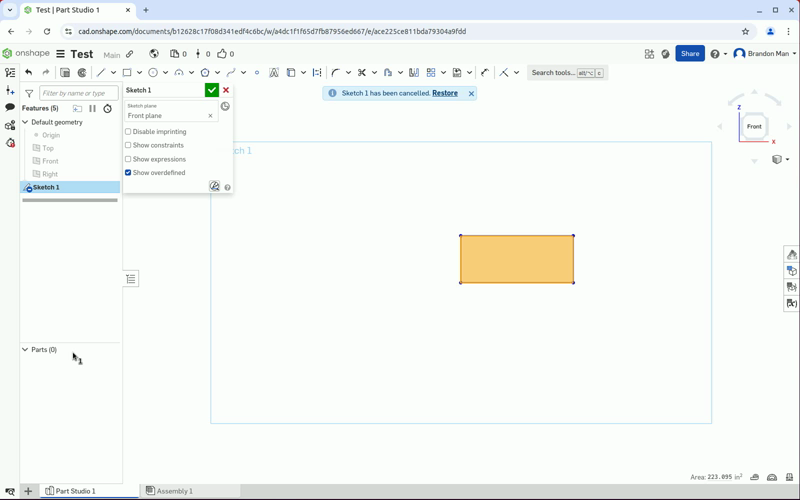
key(shift+e)
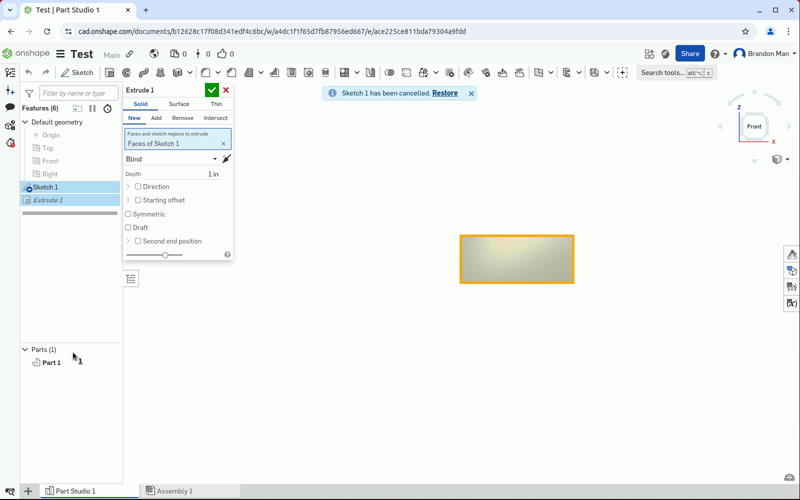
mouse_move(143, 106)
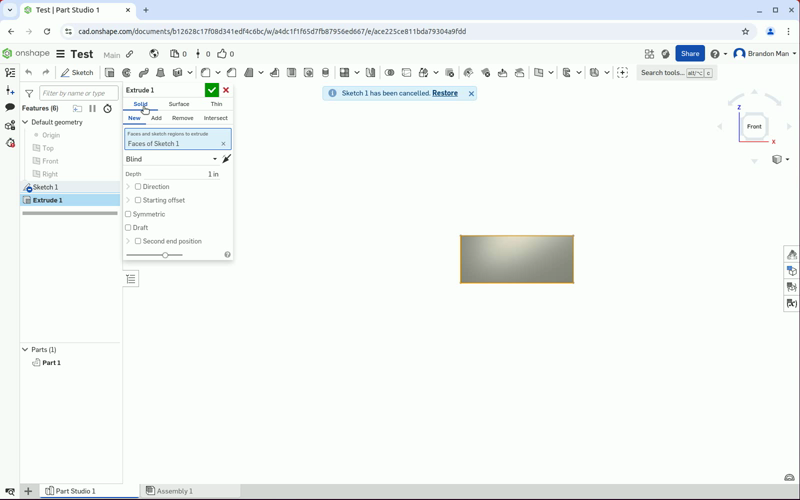
click(143, 106)
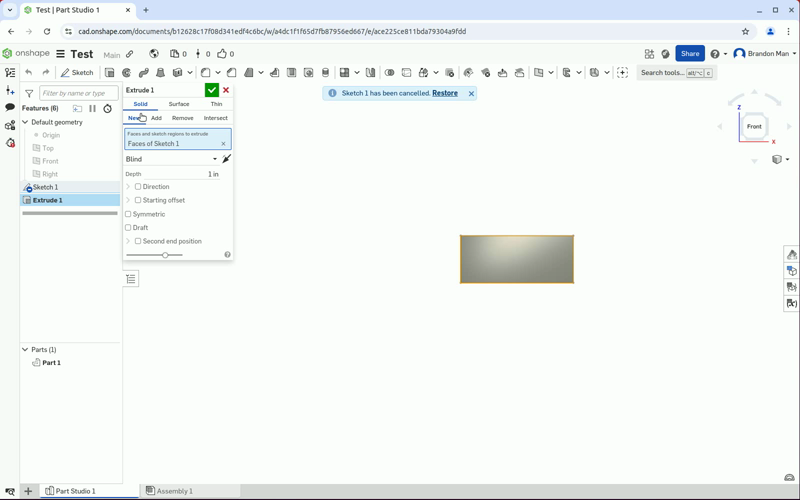
mouse_move(137, 120)
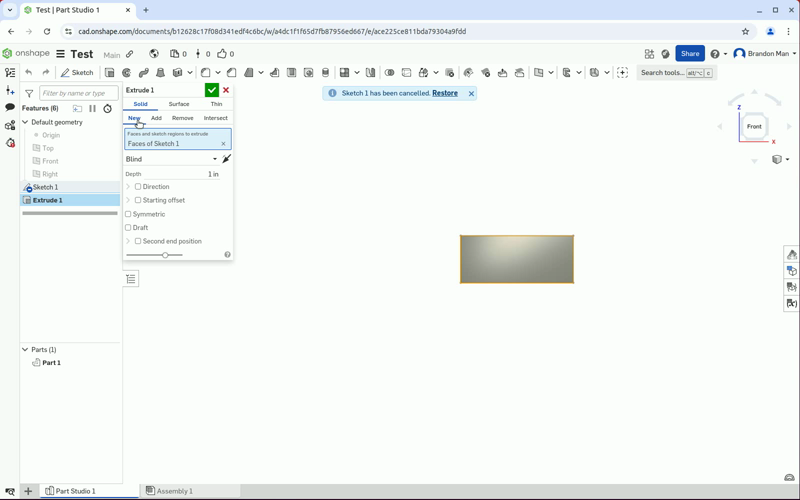
click(137, 120)
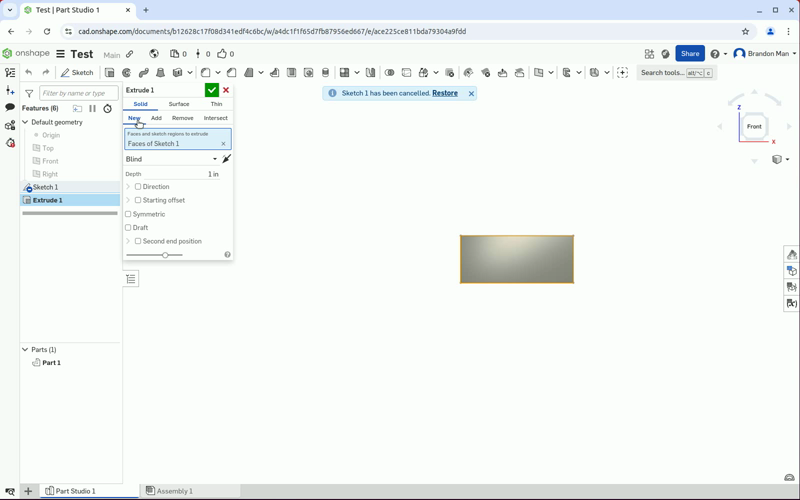
key(tab, 4)
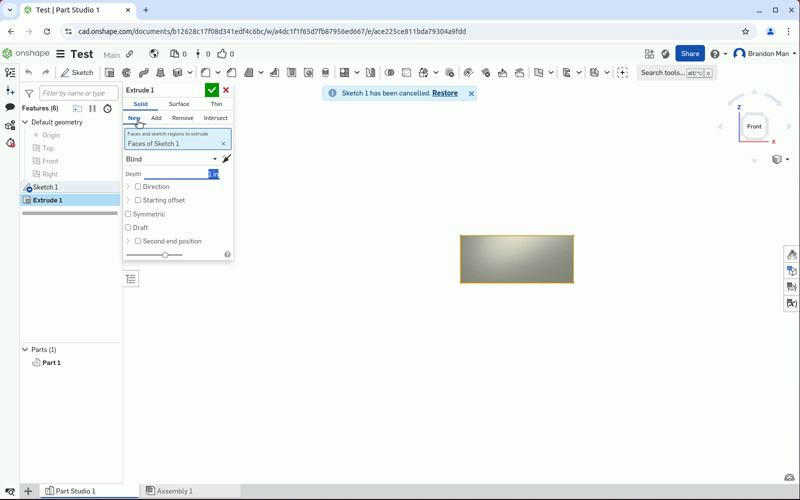
text(1.685)
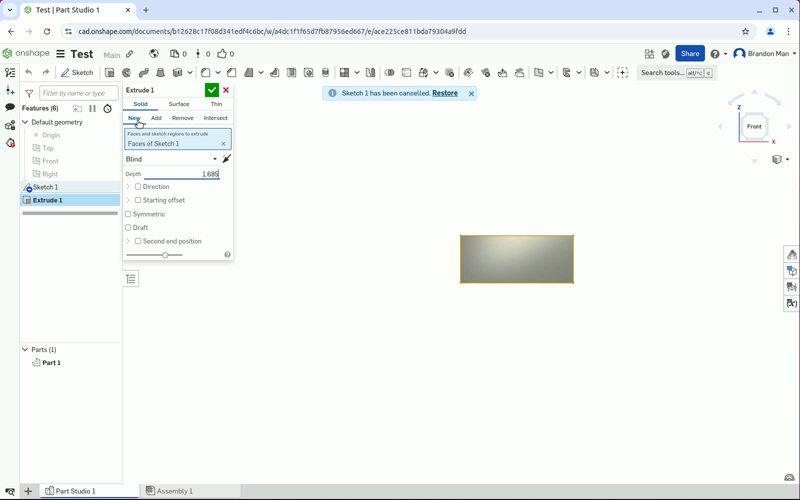
key(enter)
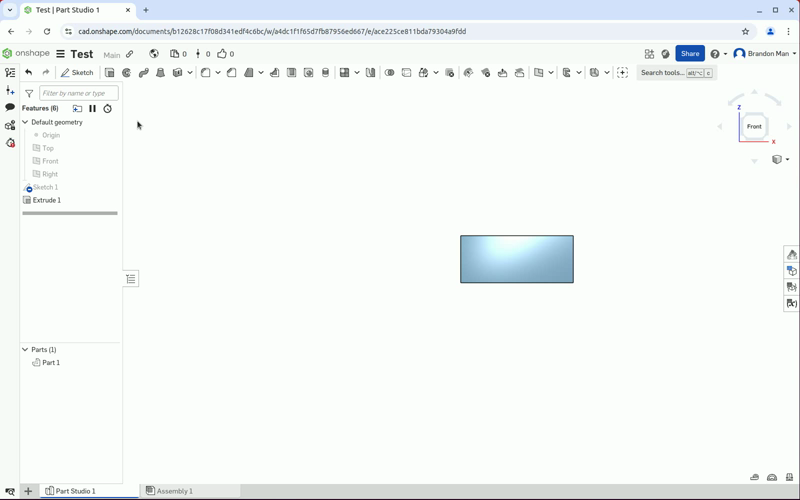
key(shift+h)
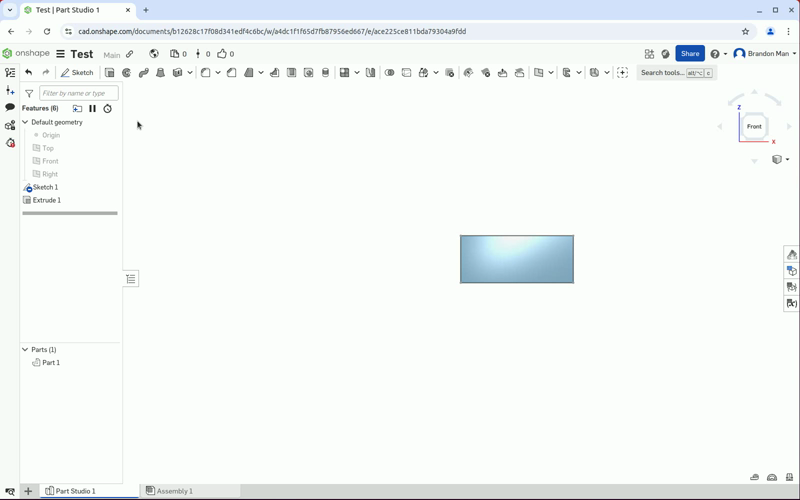
key(shift+h)
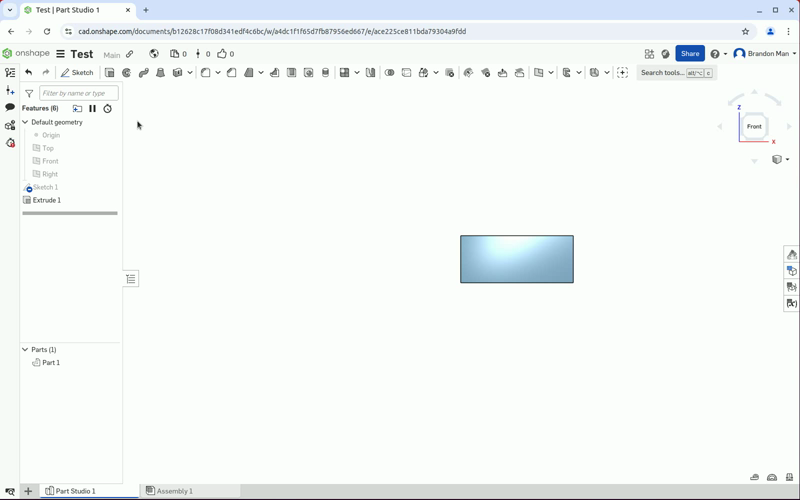
mouse_move(73, 189)
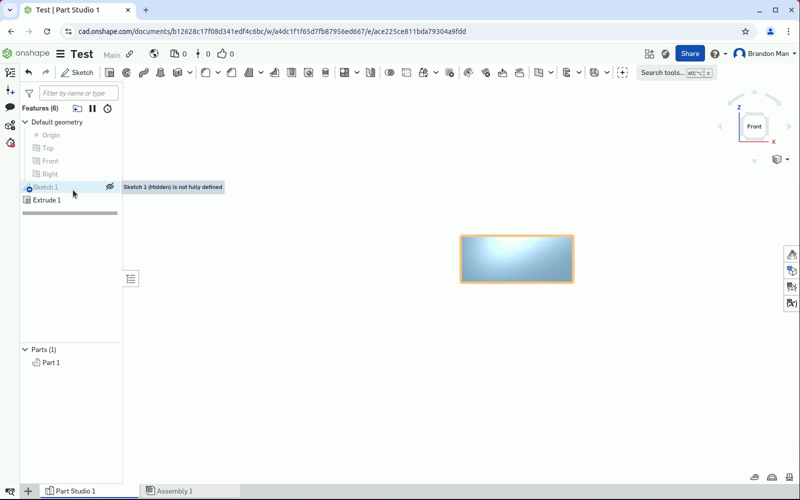
click(73, 189)
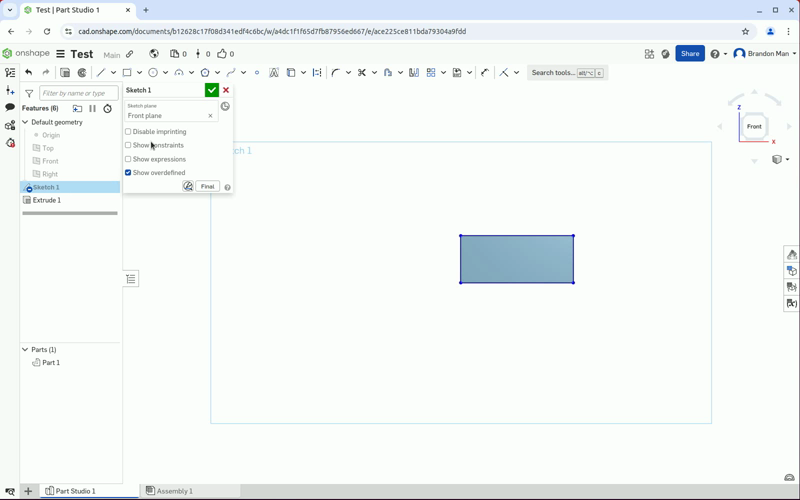
mouse_move(229, 92)
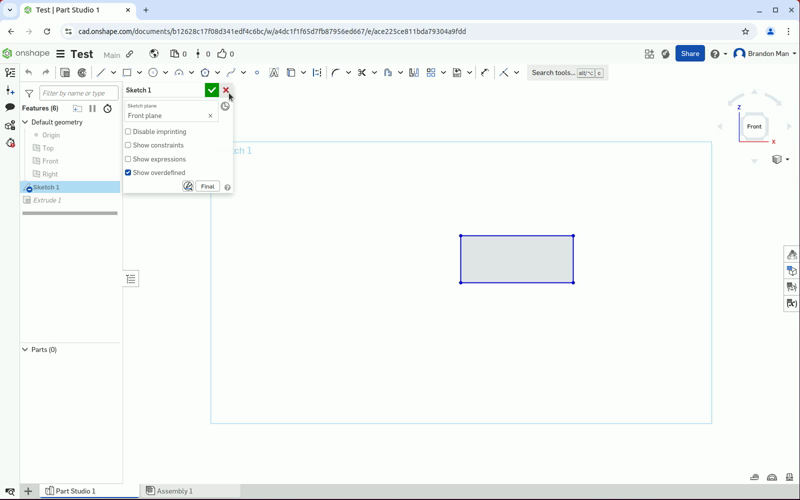
click(229, 92)
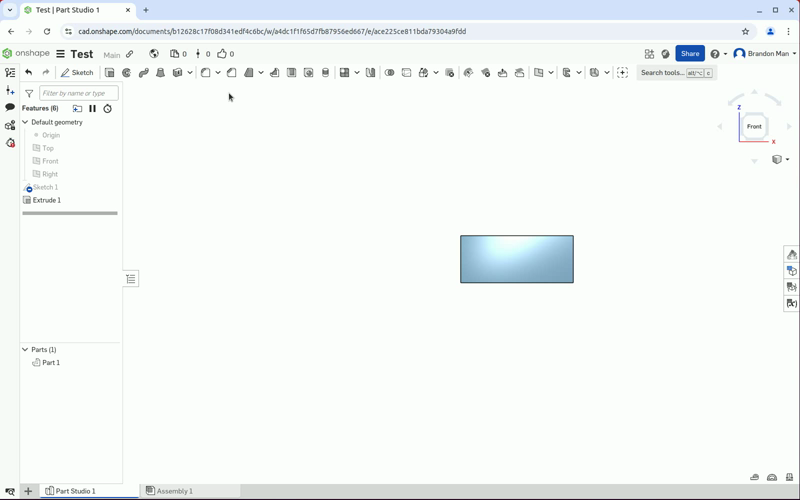
mouse_move(541, 75)
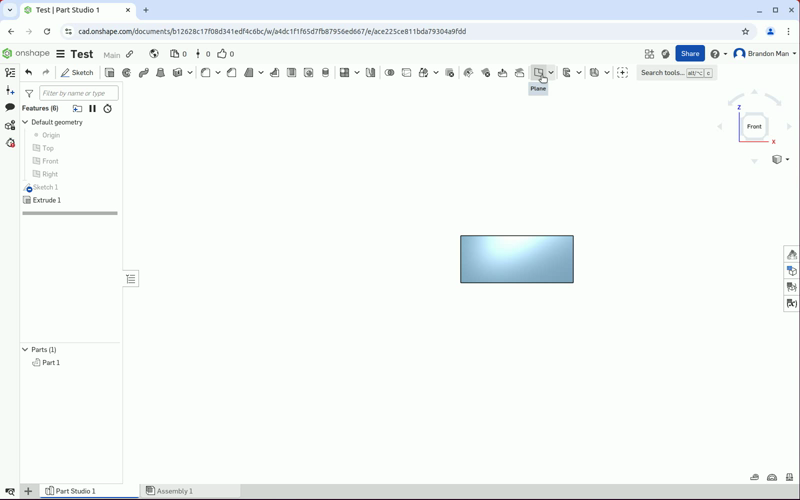
click(541, 75)
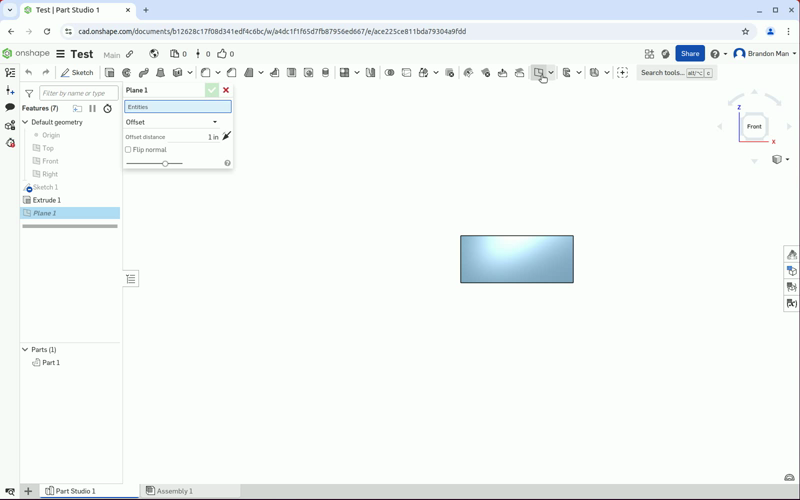
mouse_move(73, 163)
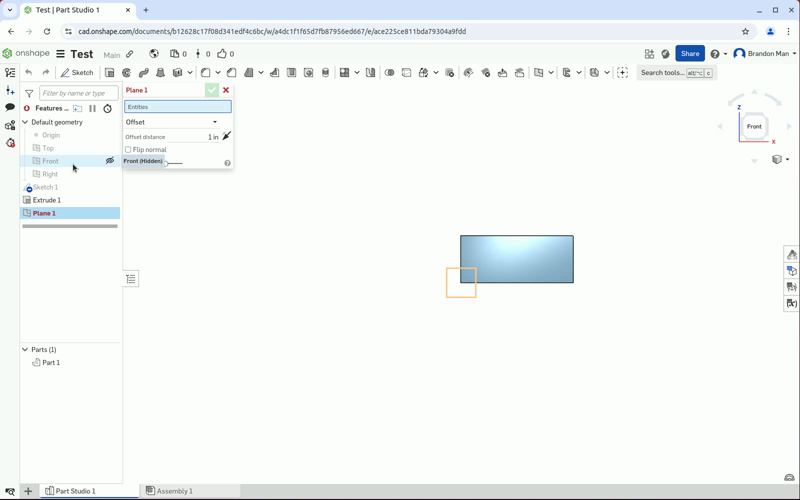
click(73, 163)
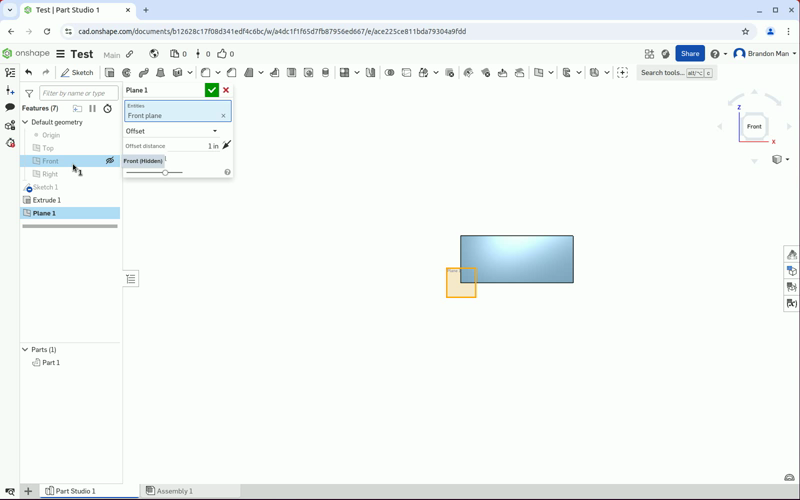
key(tab, 2)
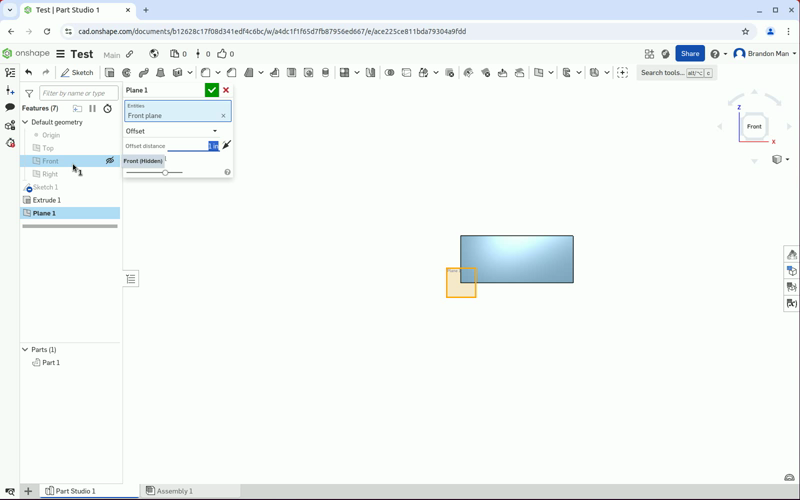
text(1.695)
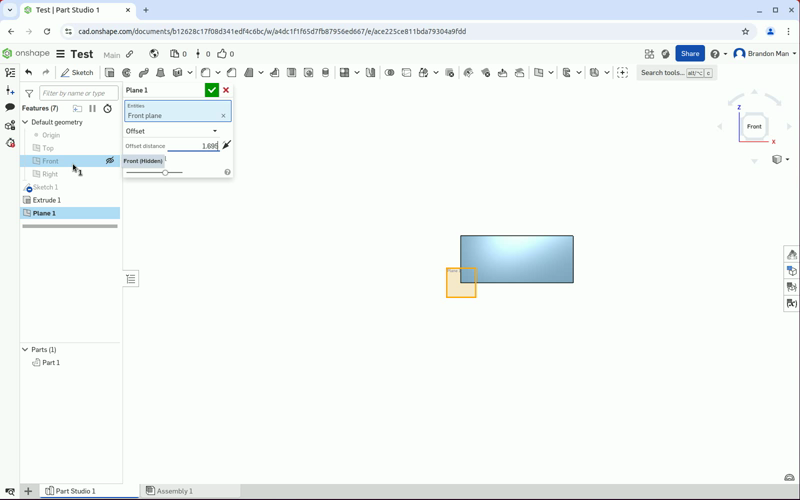
key(enter, 2)
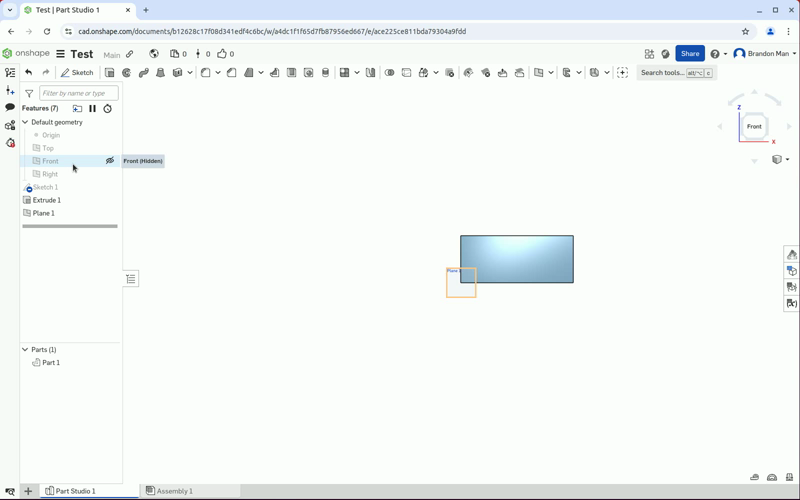
key(shift+s)
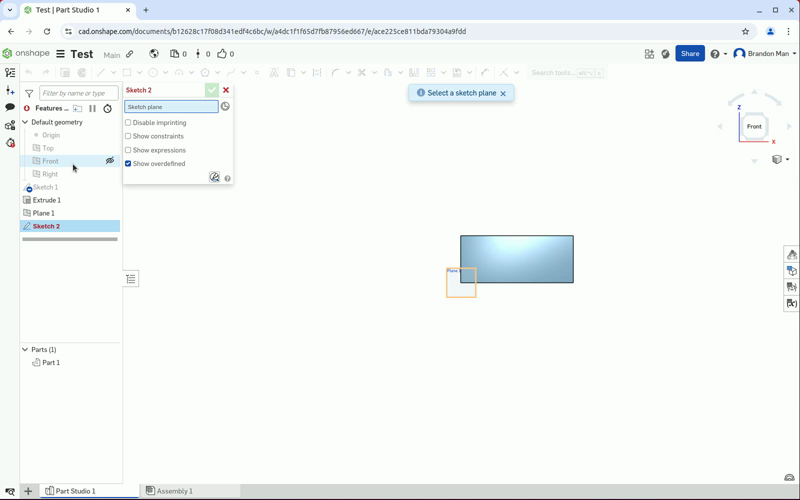
mouse_move(73, 215)
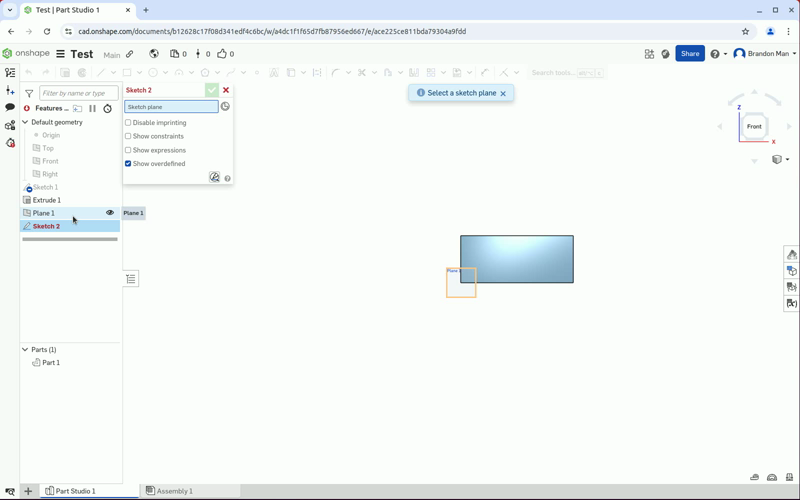
click(73, 215)
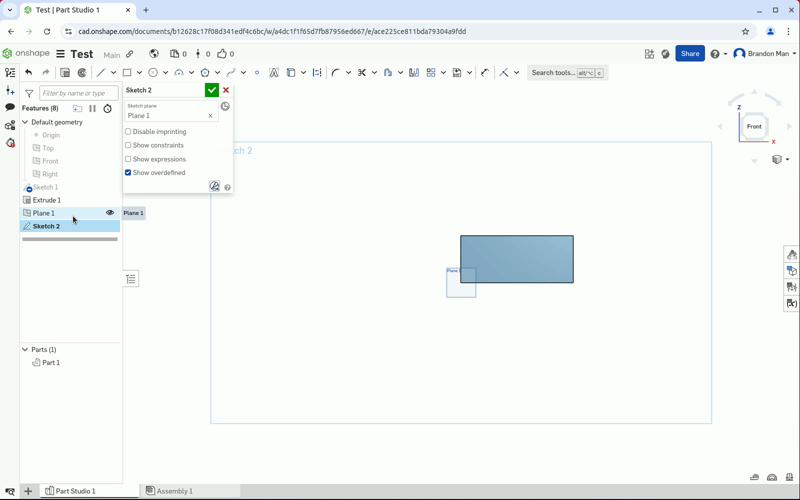
mouse_move(73, 352)
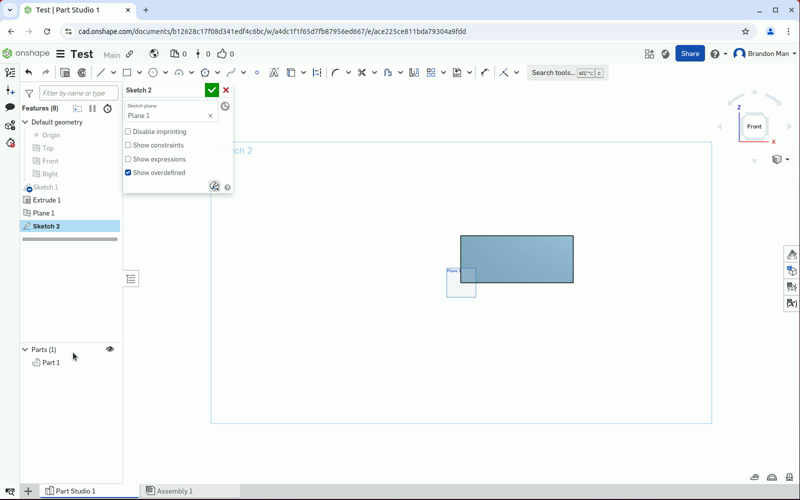
key(y)
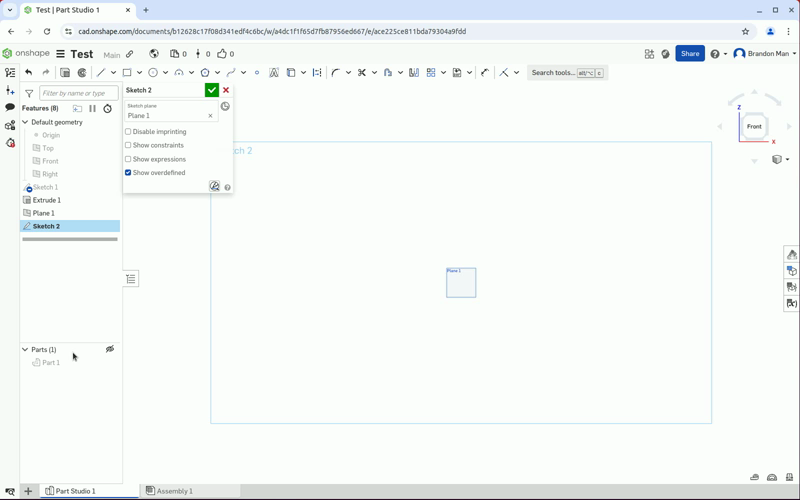
key(c)
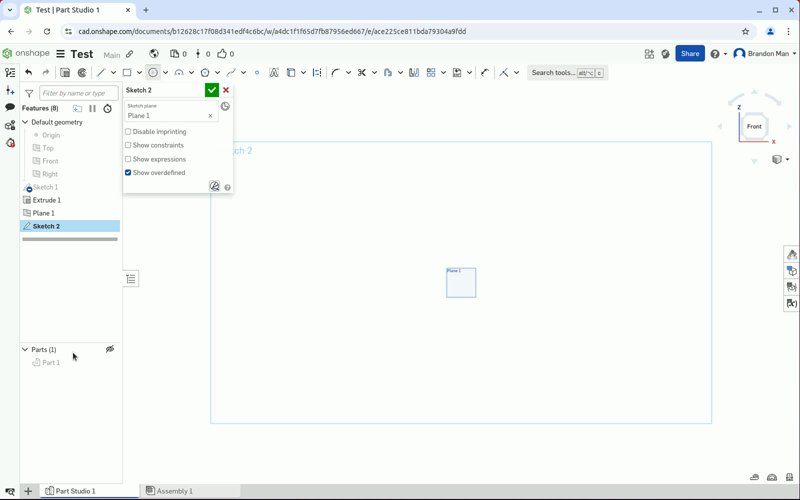
key_down(shift)
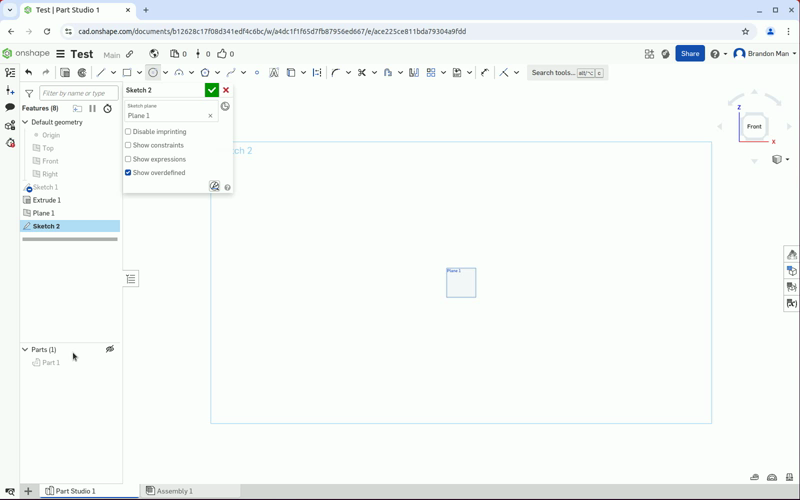
mouse_move(476, 261)
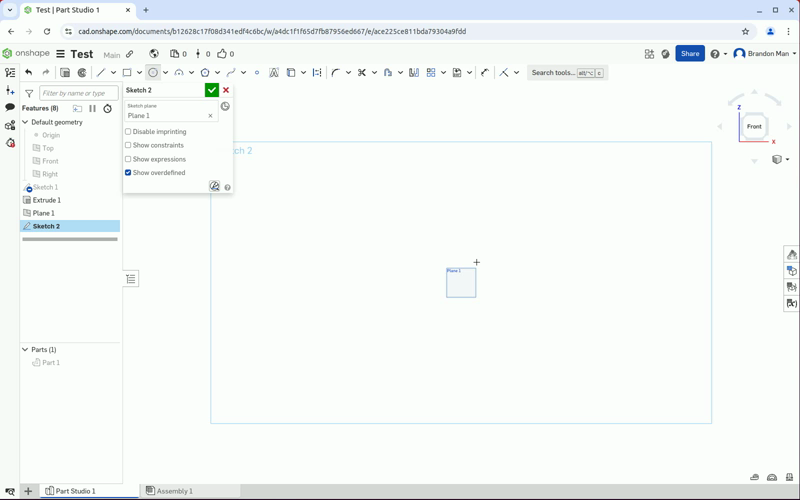
click(476, 261)
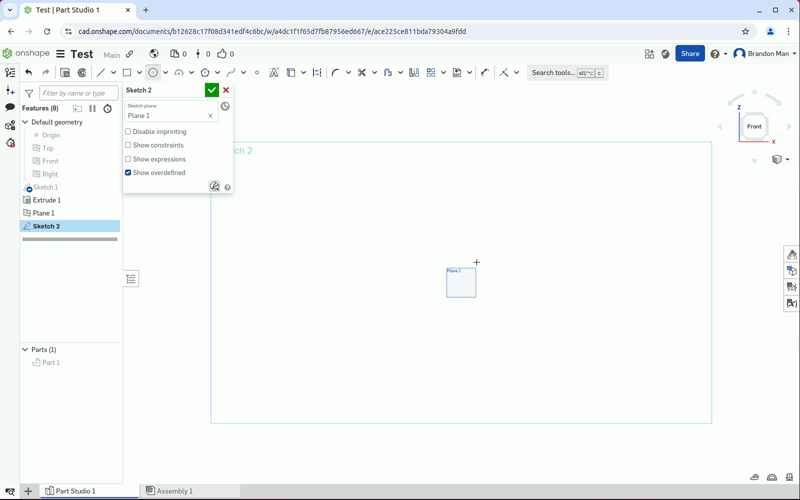
key_up(shift)
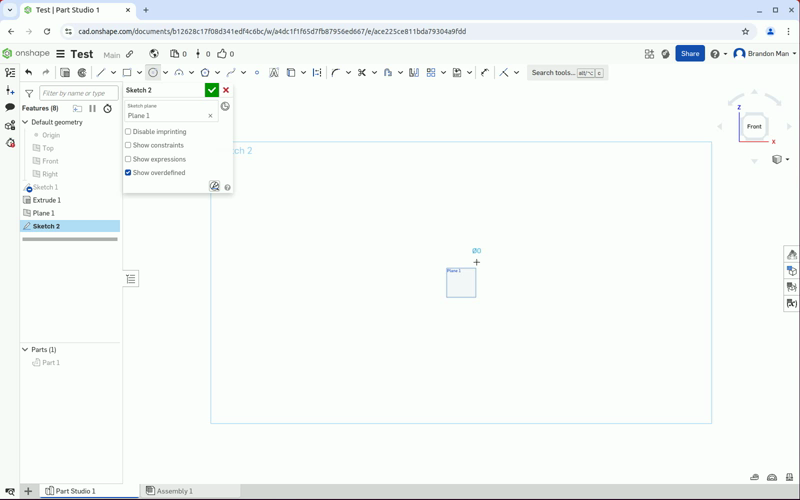
mouse_move(490, 261)
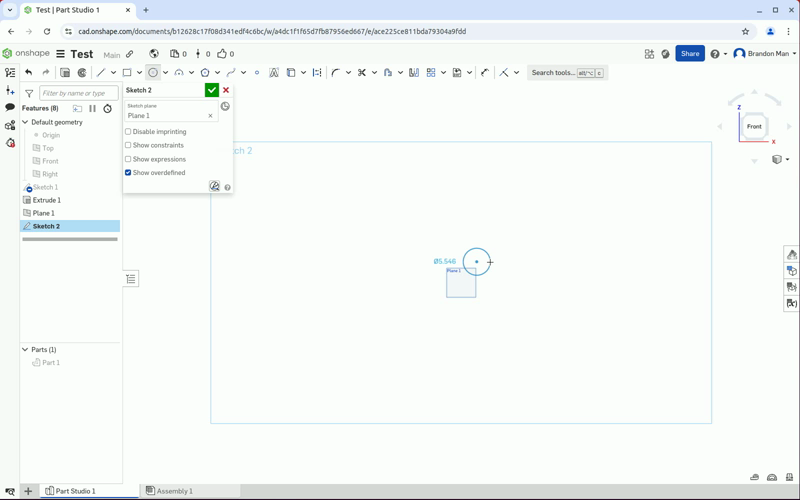
click(490, 261)
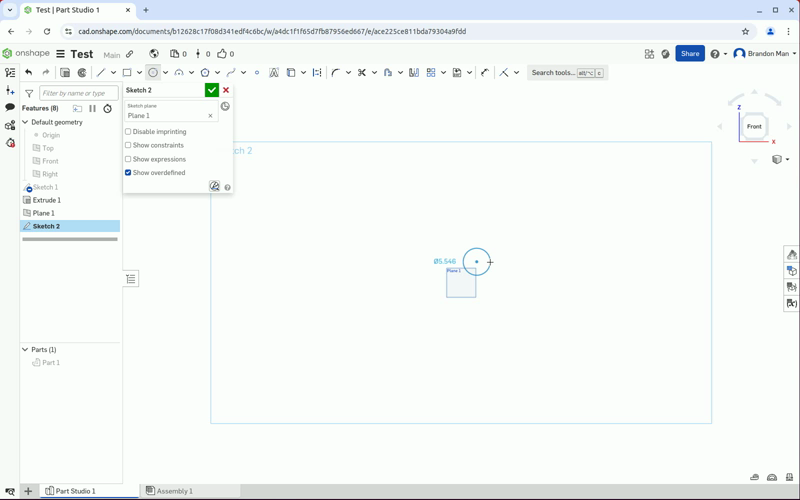
key(esc)
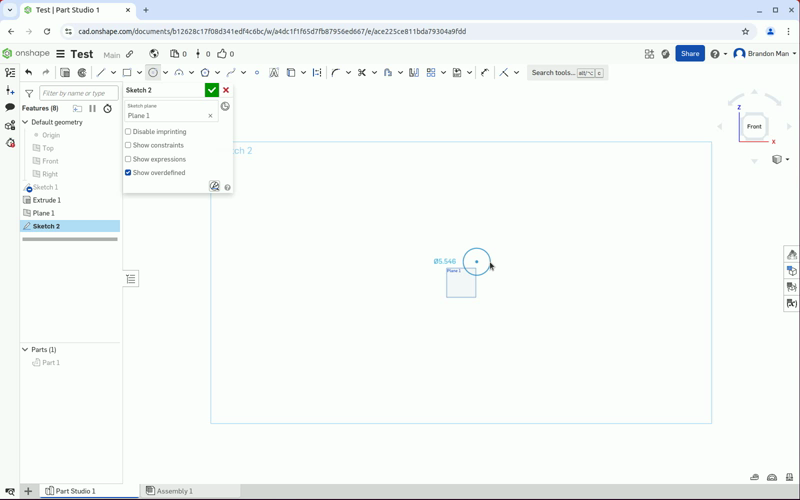
mouse_move(481, 268)
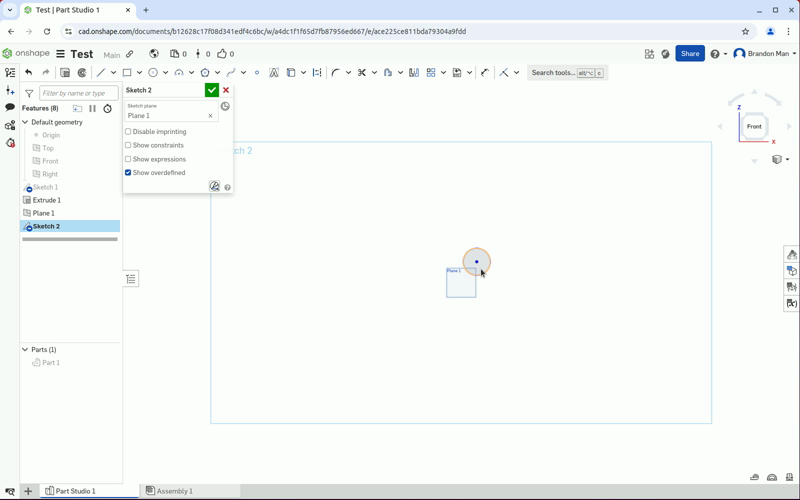
scroll(6)
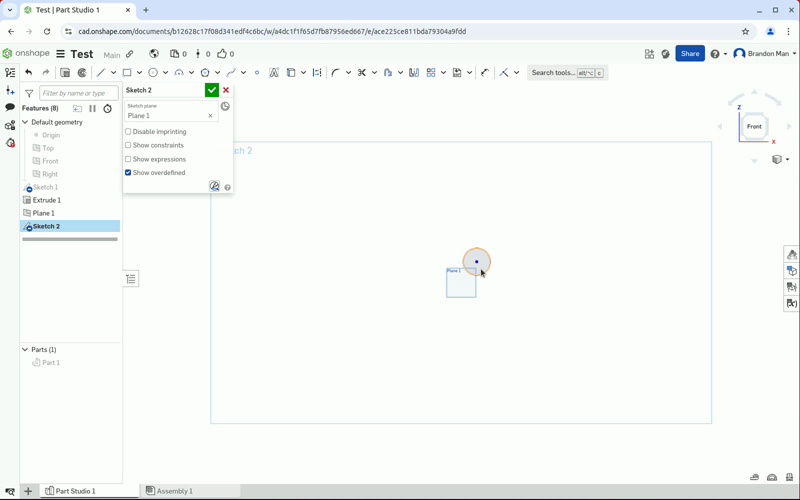
scroll(6)
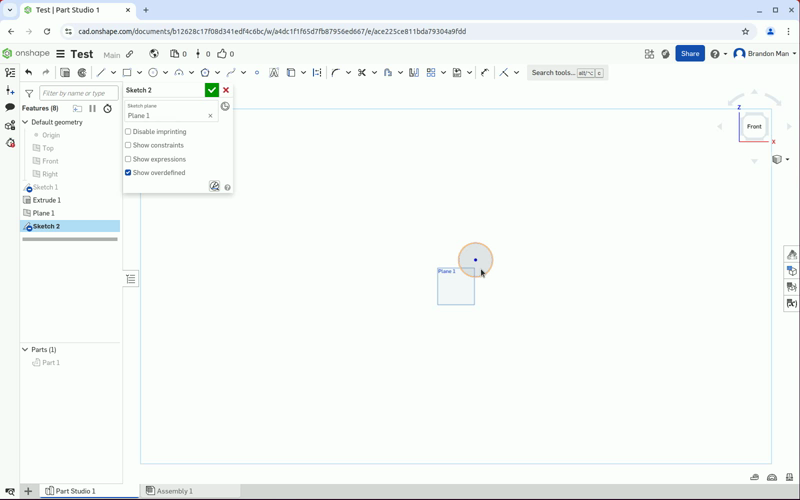
scroll(6)
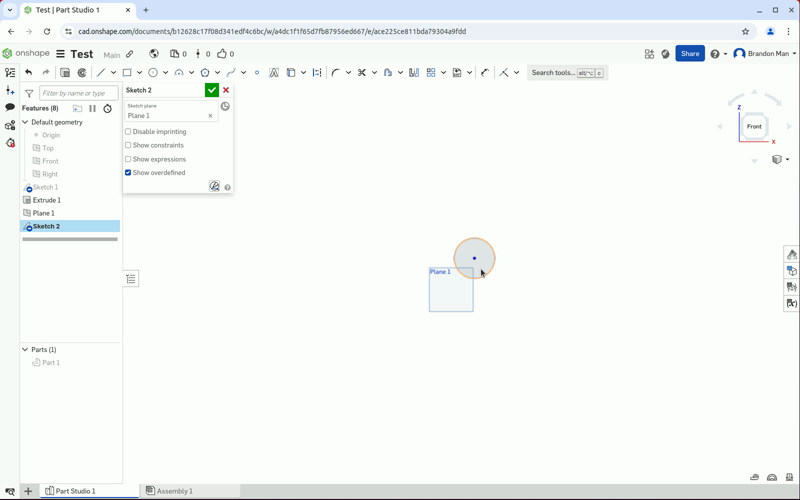
scroll(6)
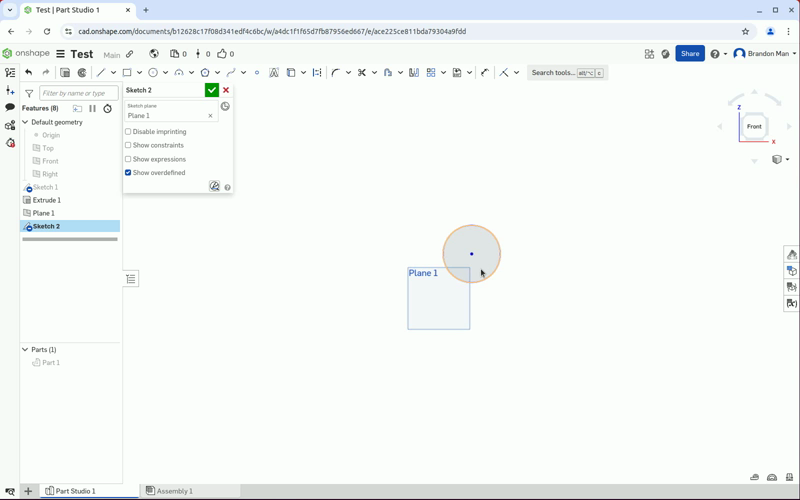
scroll(6)
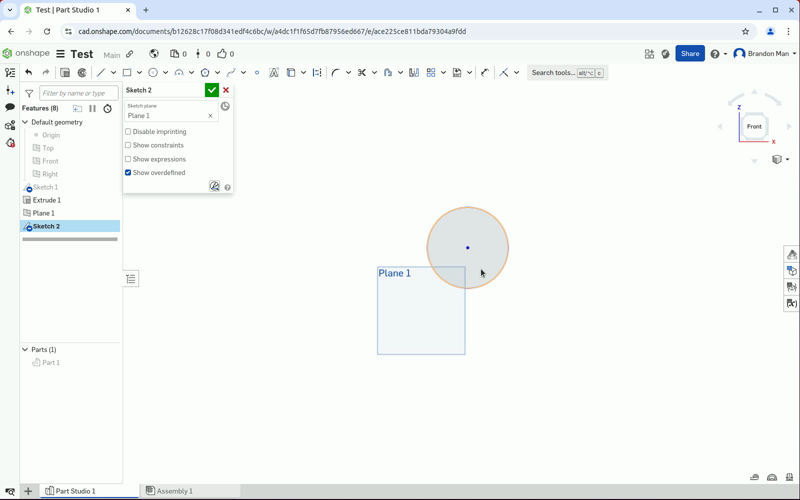
scroll(6)
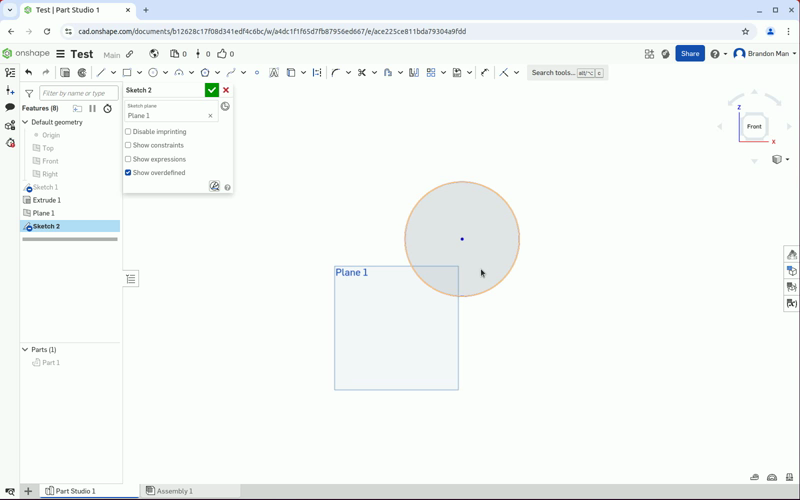
scroll(6)
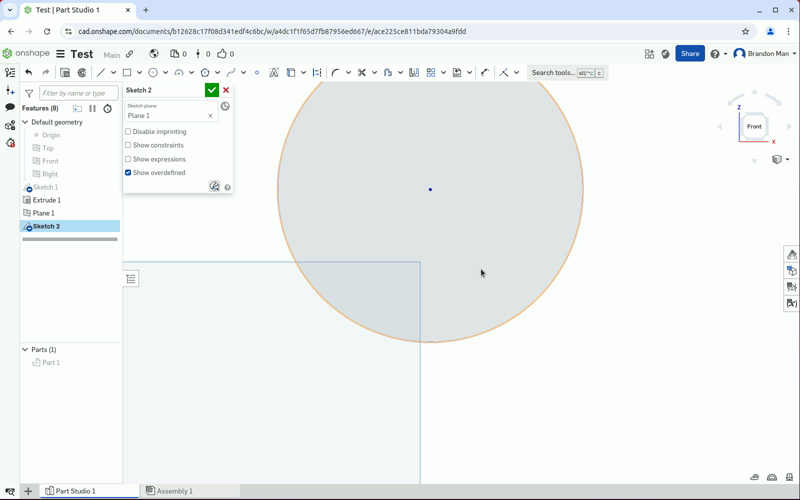
click(481, 268)
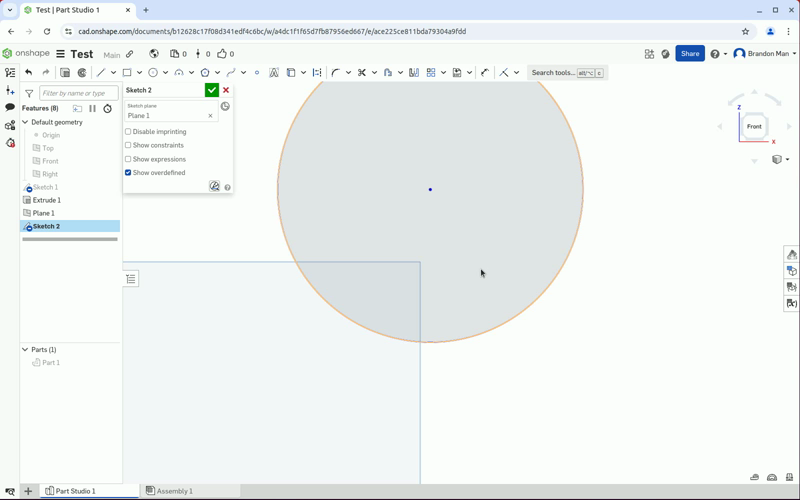
scroll(-6)
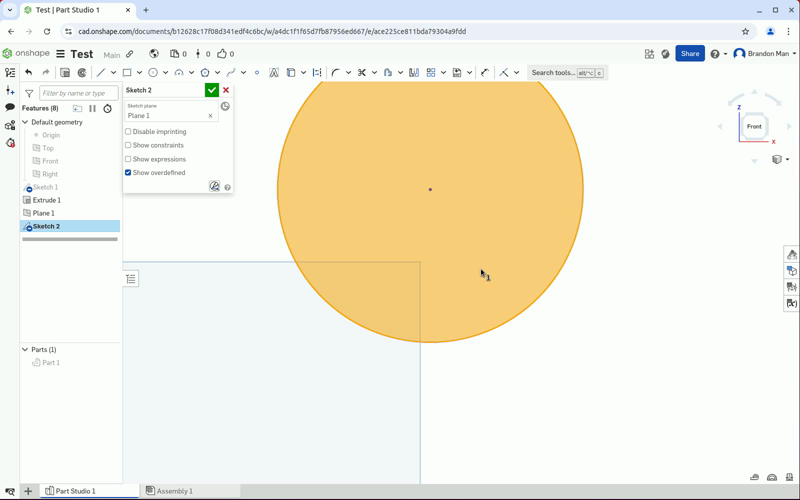
scroll(-6)
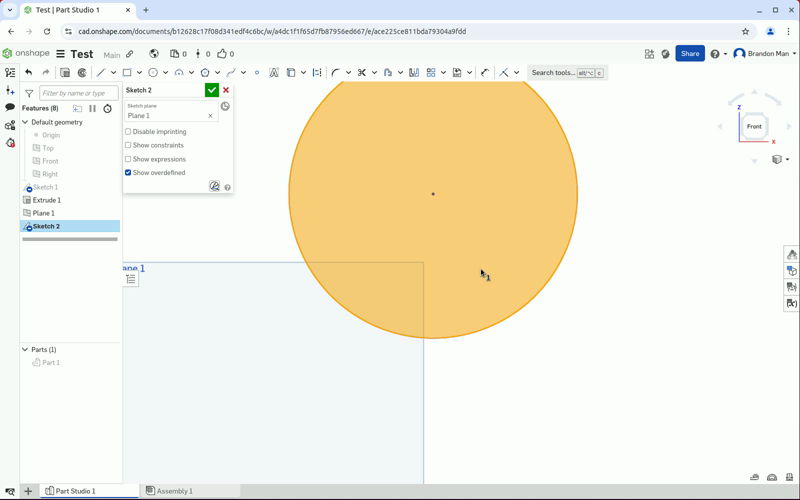
scroll(-6)
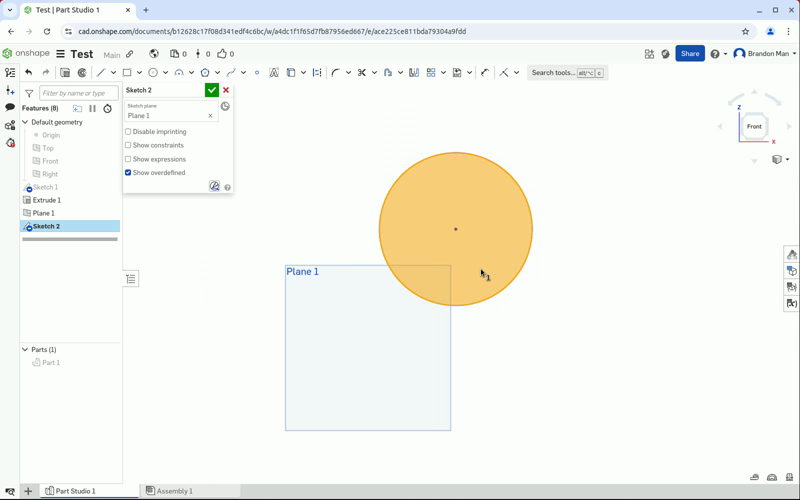
scroll(-6)
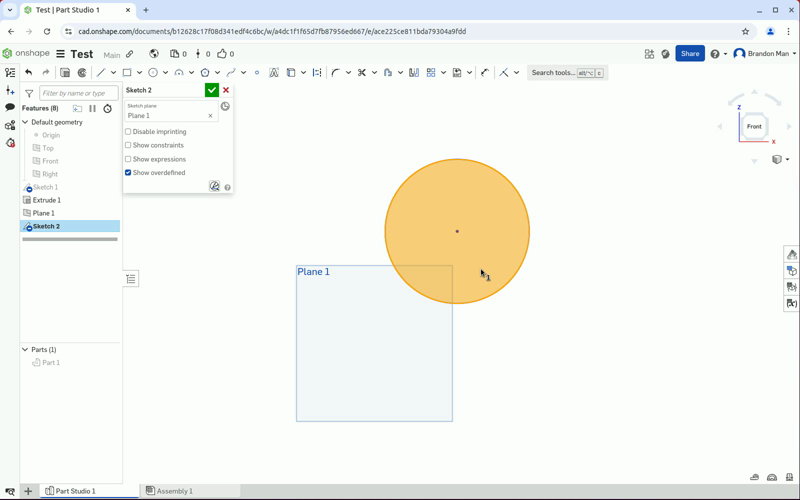
scroll(-6)
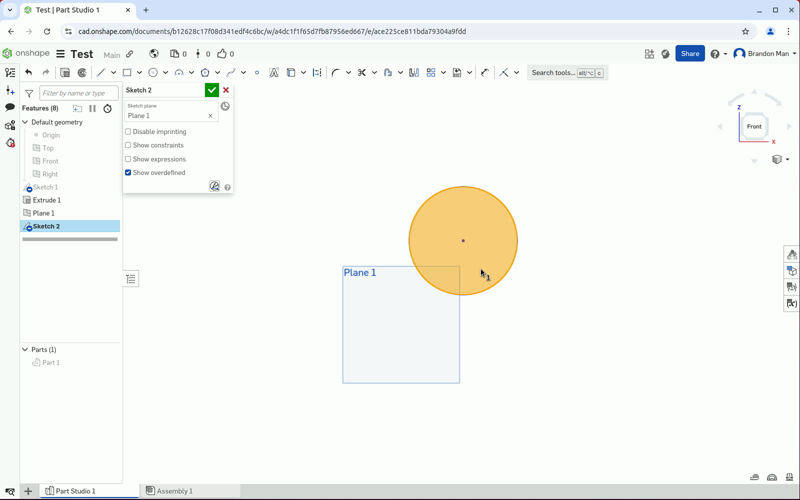
scroll(-6)
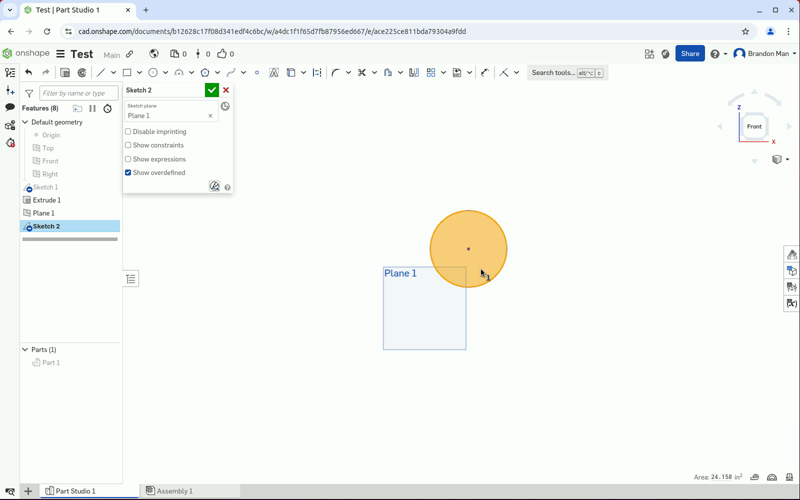
scroll(-6)
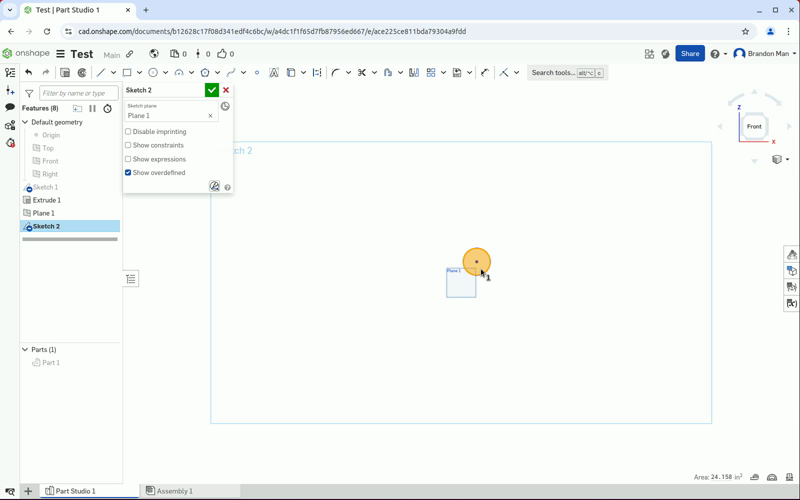
mouse_move(73, 352)
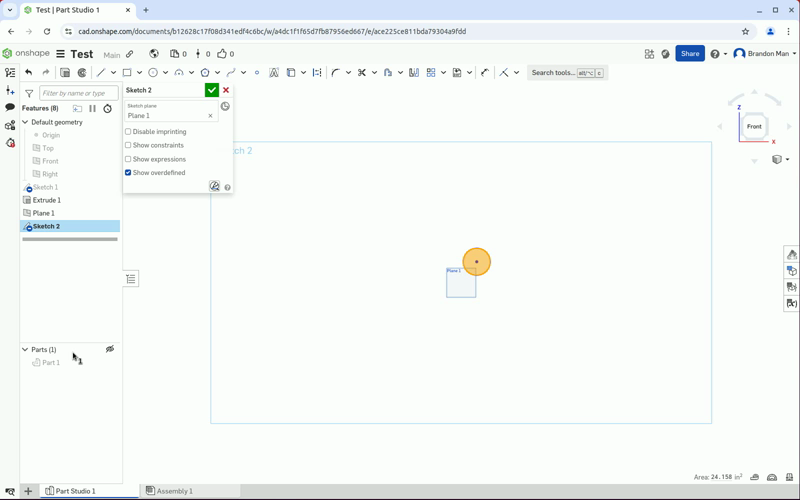
key(shift+y)
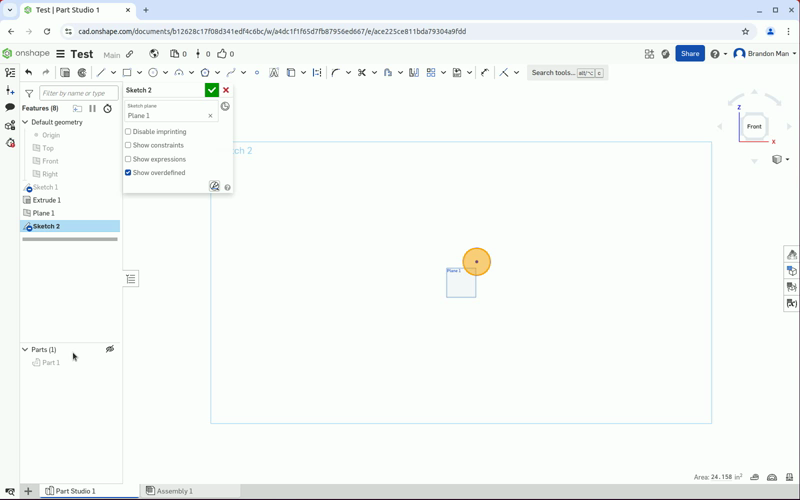
key(shift+e)
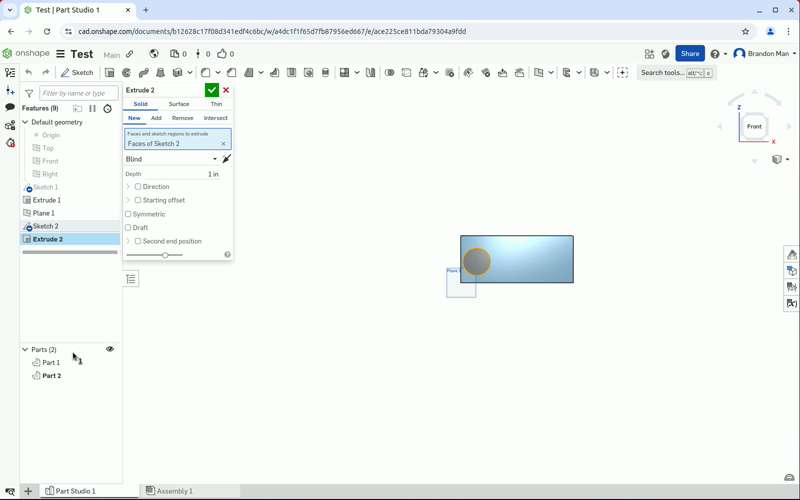
mouse_move(143, 106)
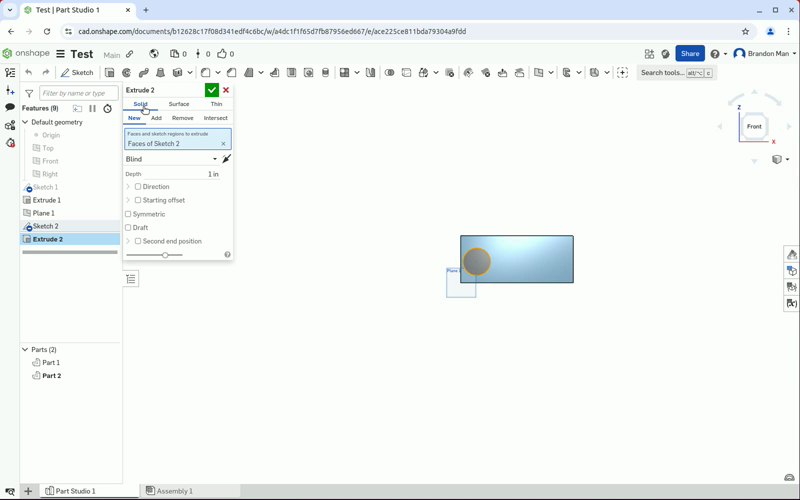
click(143, 106)
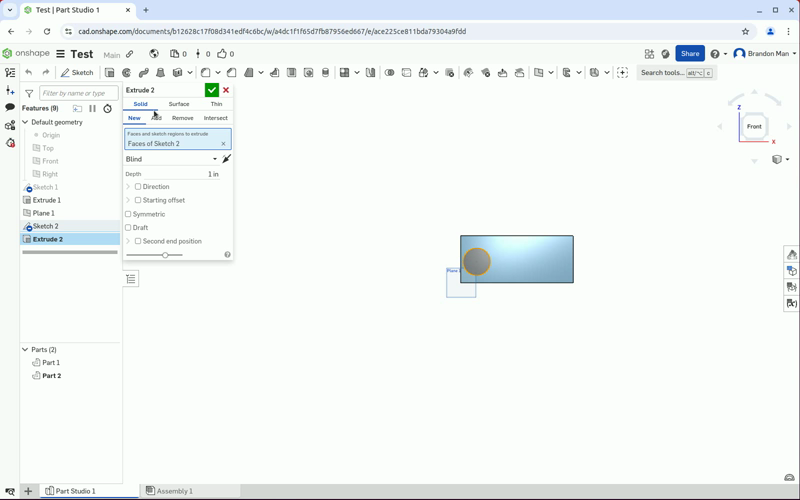
mouse_move(186, 120)
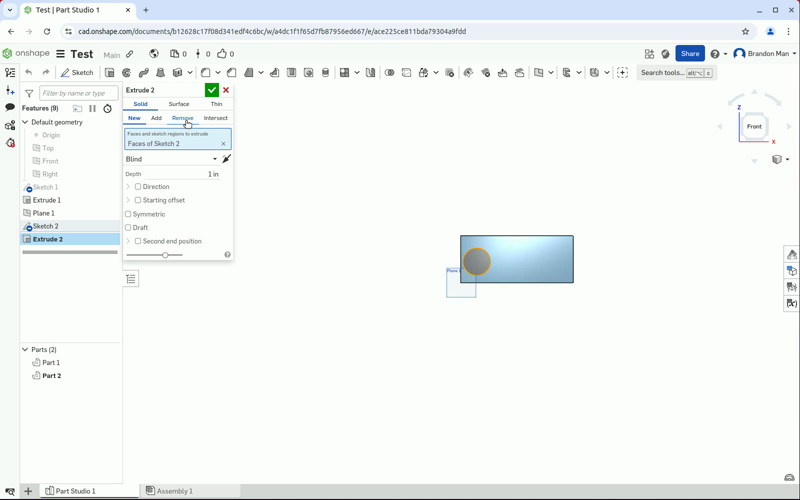
click(186, 120)
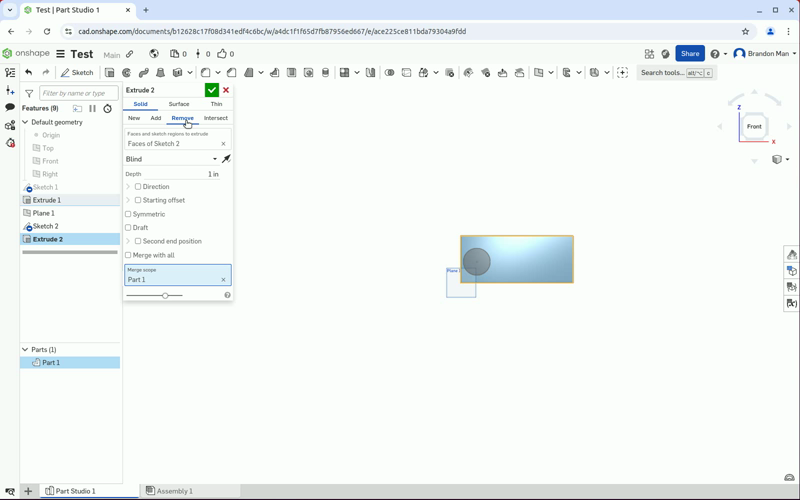
key(tab, 4)
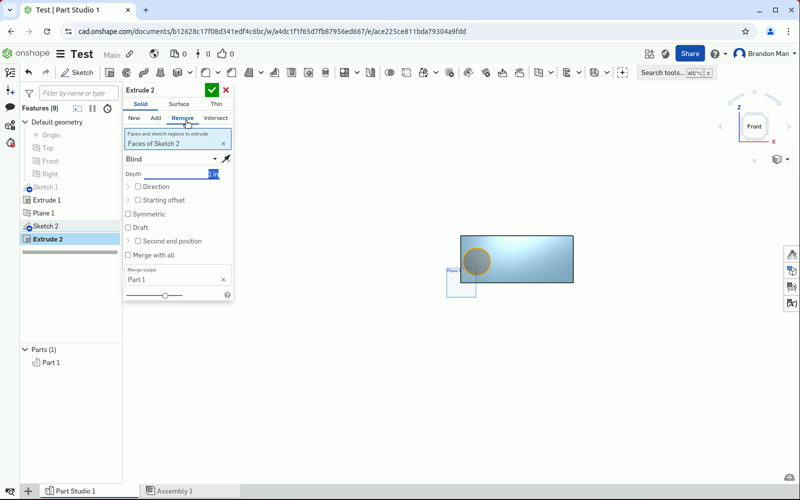
text(2.166)
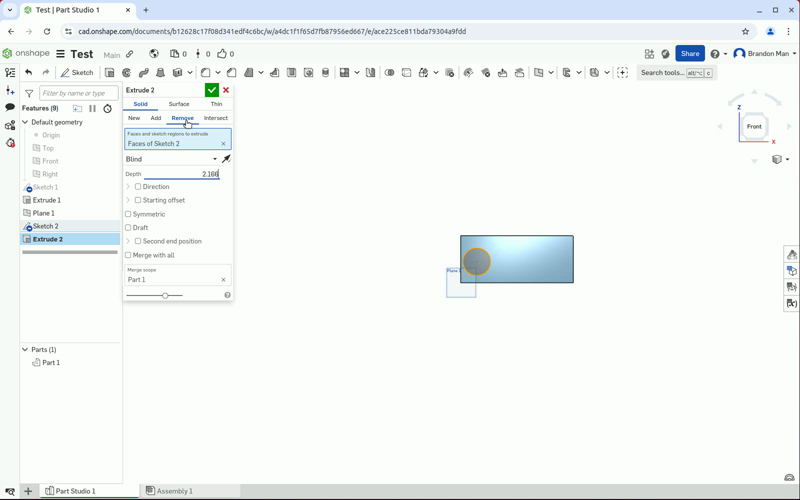
key(tab, 6)
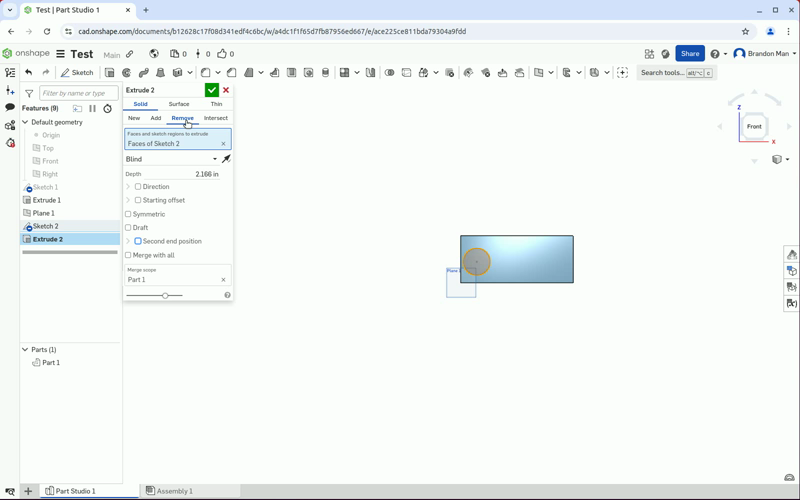
key(space)
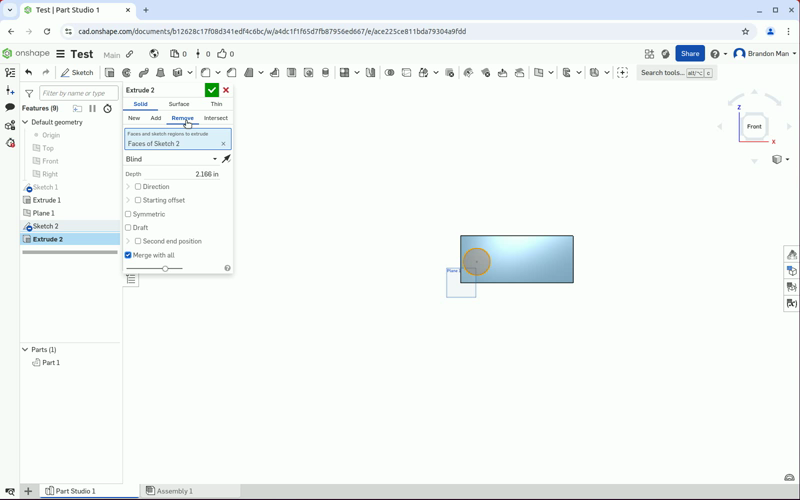
key(enter)
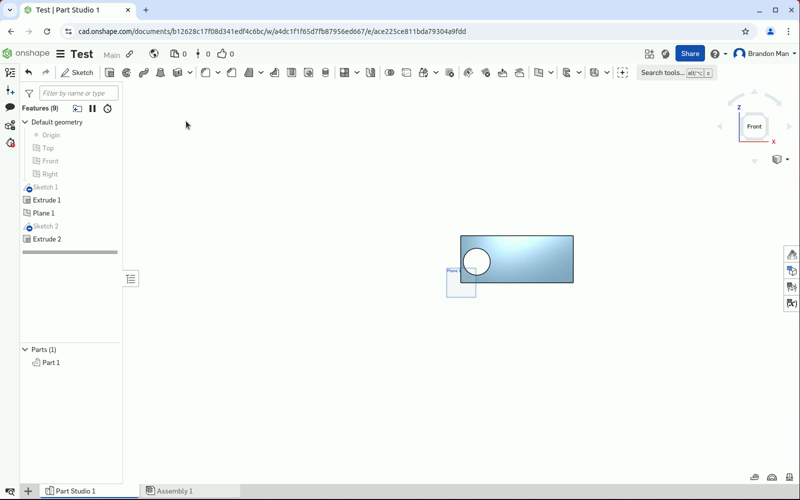
key(shift+h)
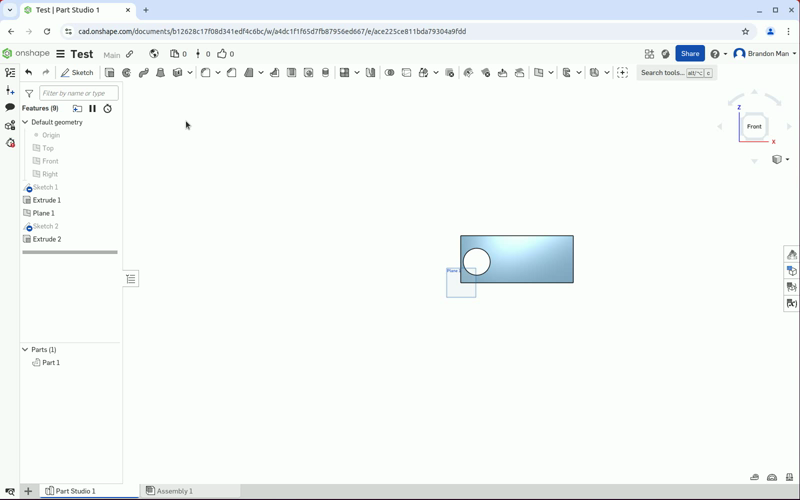
key(shift+h)
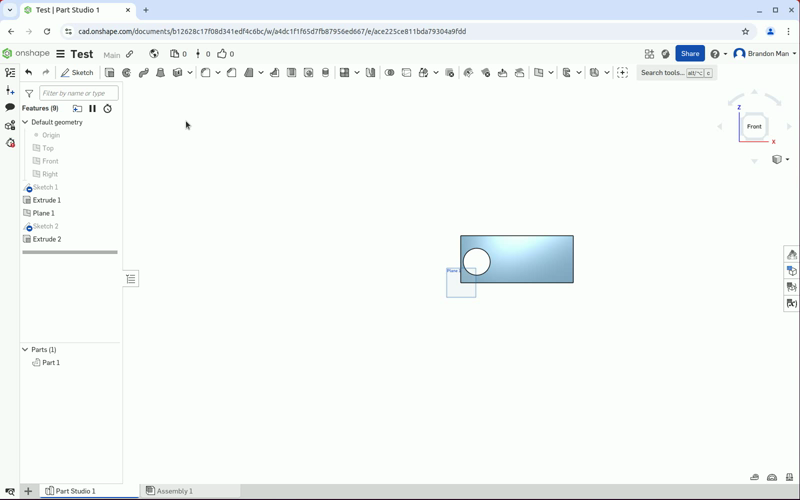
mouse_move(73, 189)
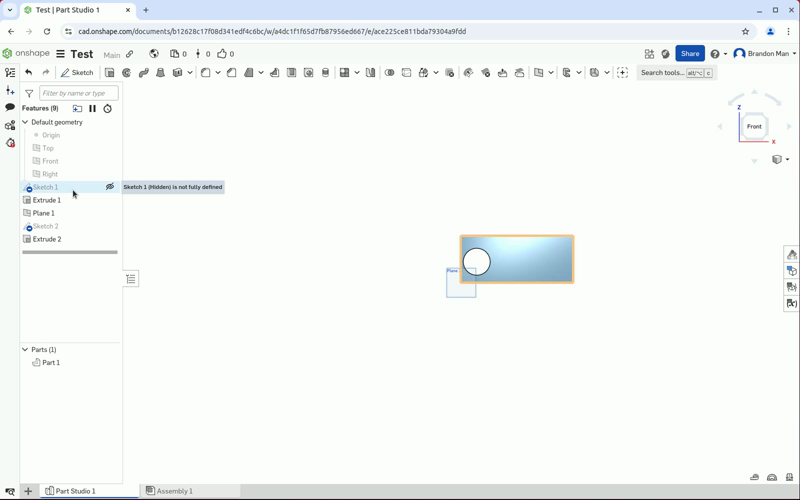
click(73, 189)
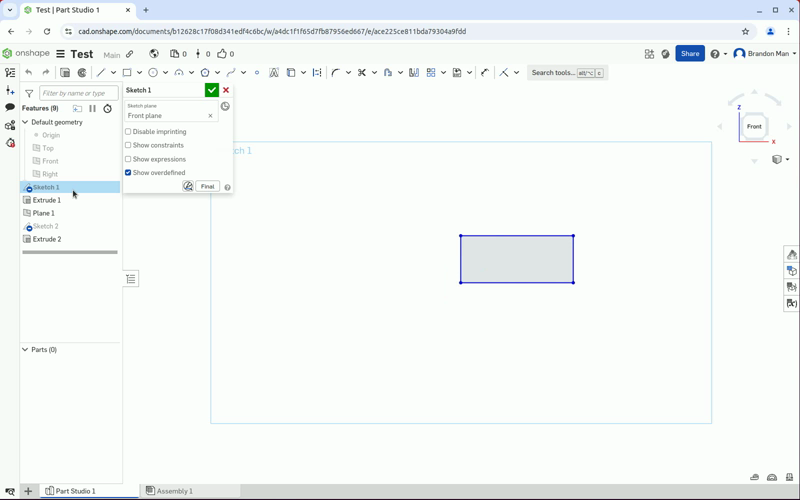
mouse_move(229, 92)
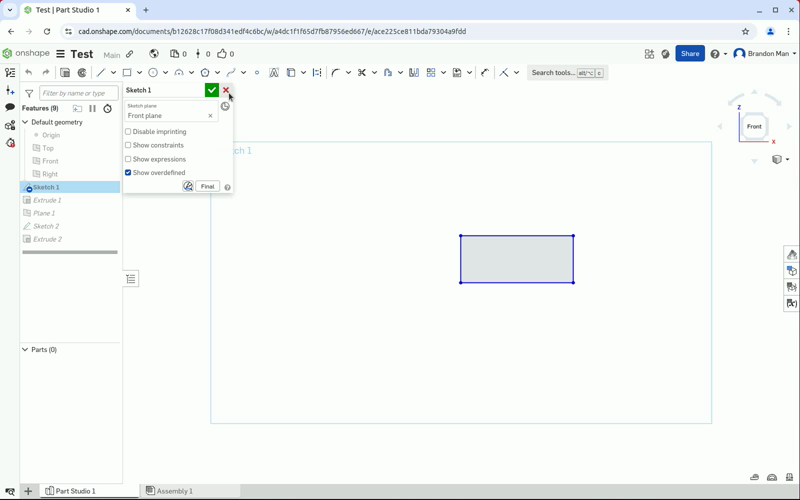
click(229, 92)
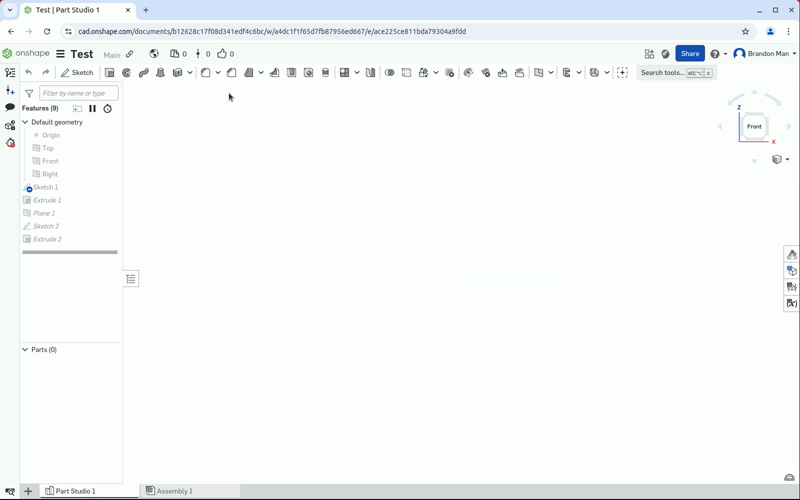
key(shift+s)
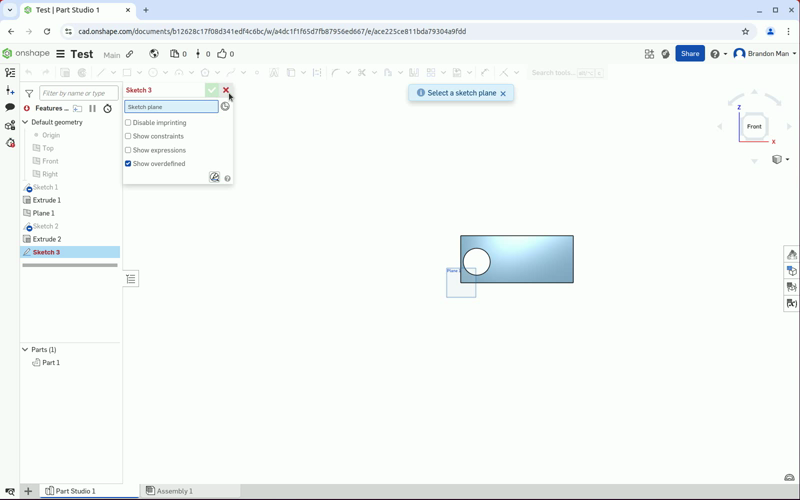
mouse_move(73, 215)
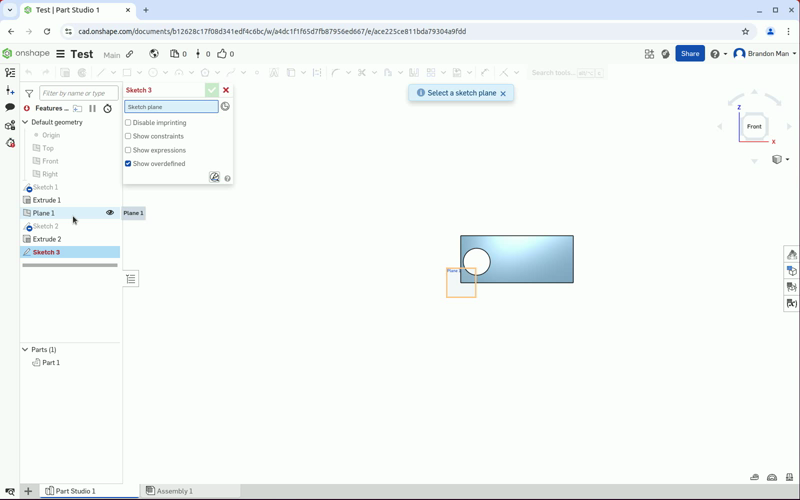
click(73, 215)
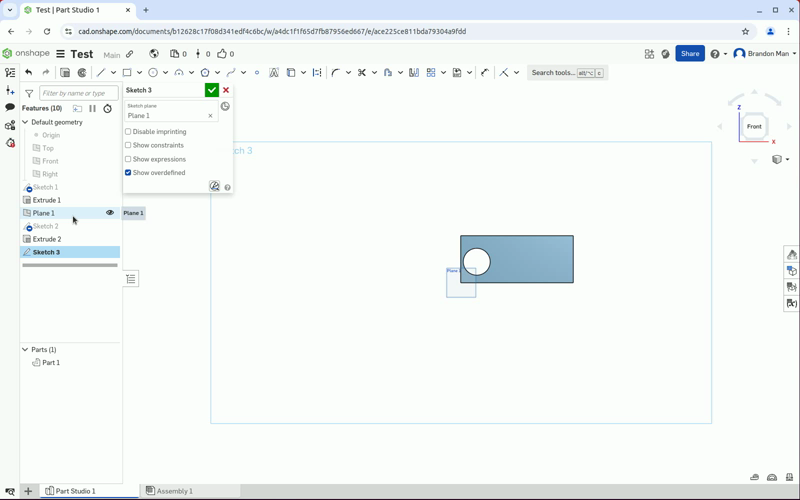
mouse_move(73, 352)
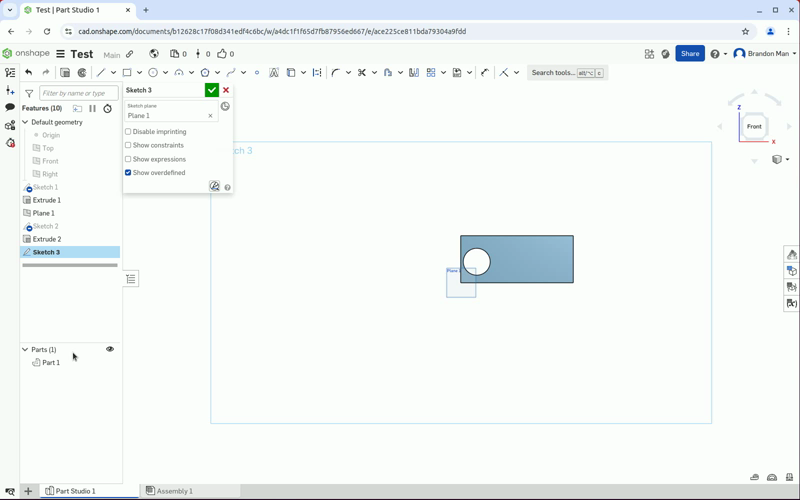
key(y)
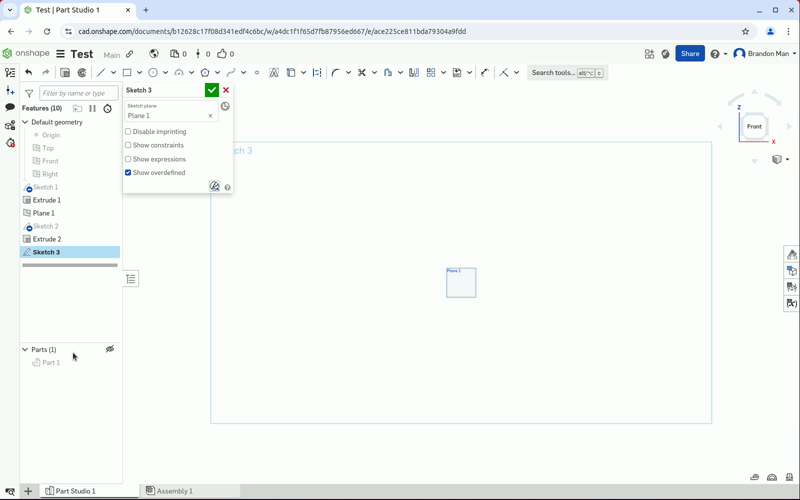
key(l)
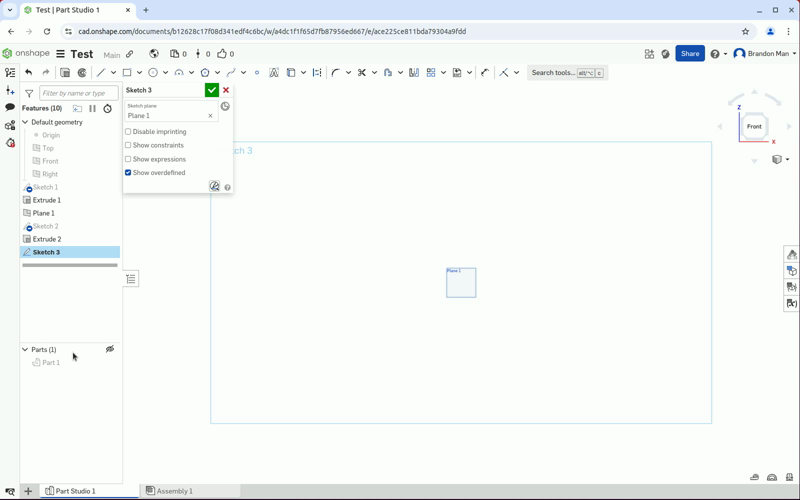
key_down(shift)
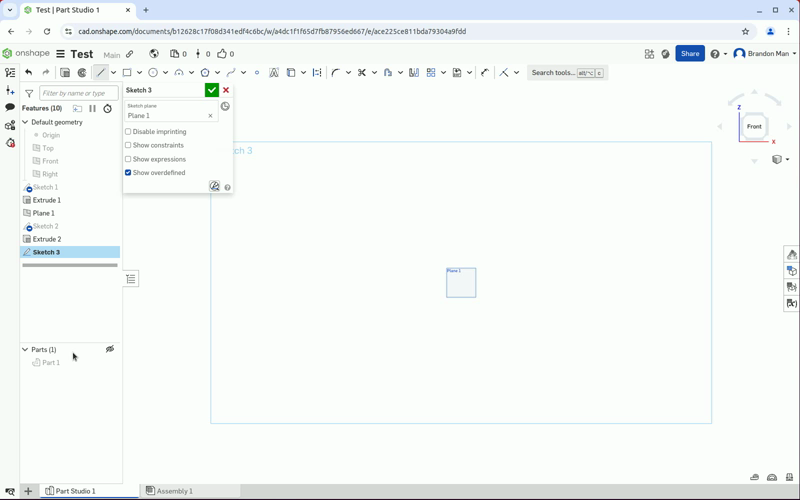
mouse_move(510, 267)
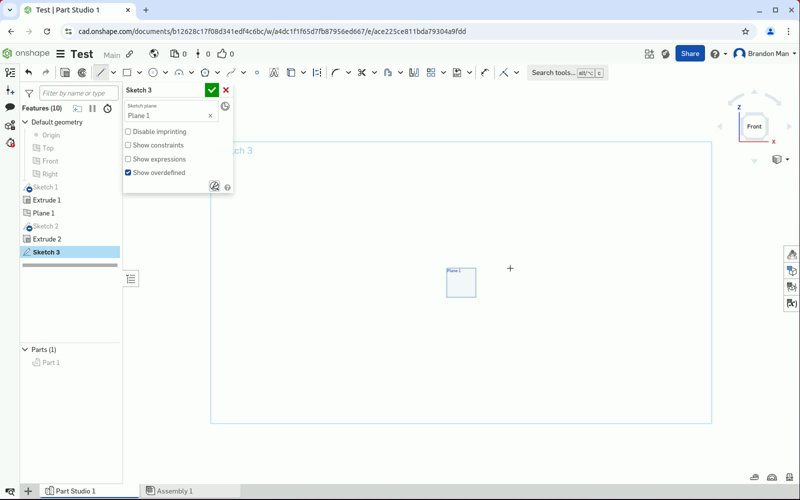
click(510, 267)
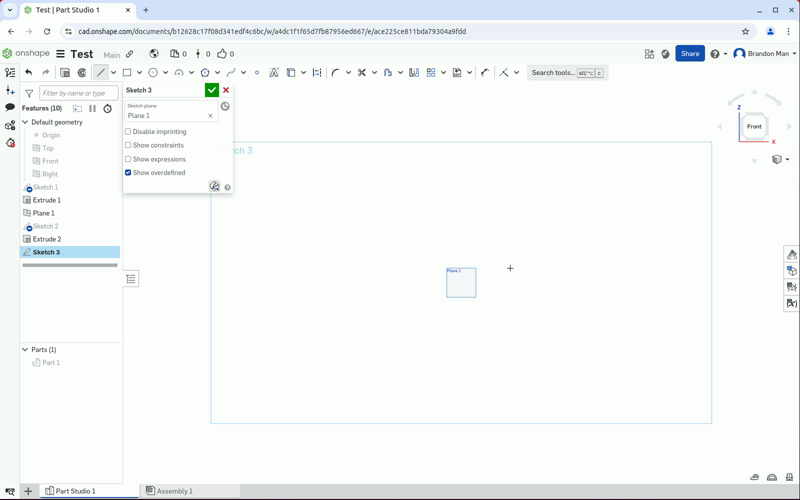
key_up(shift)
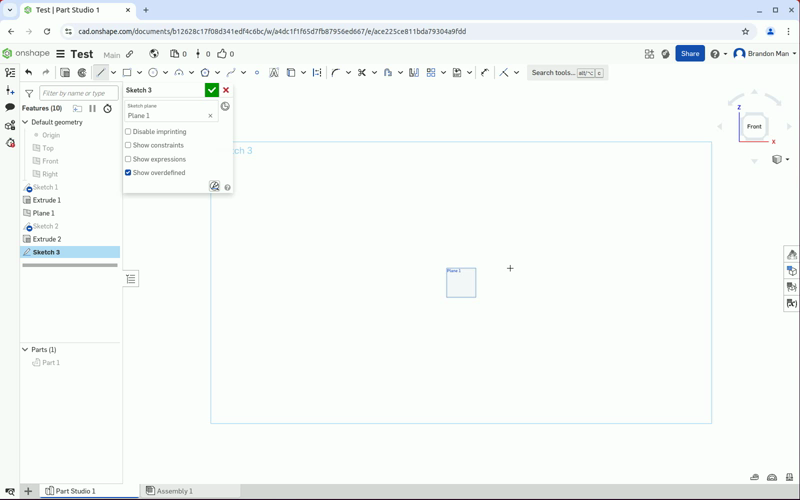
key_down(shift)
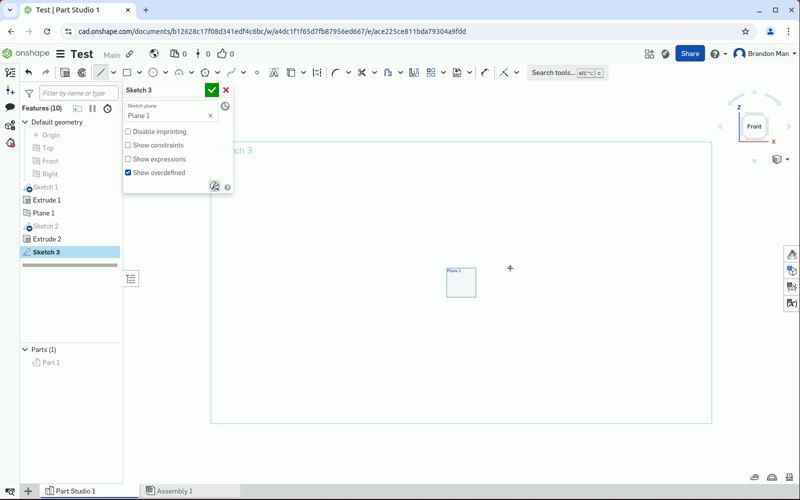
mouse_move(573, 267)
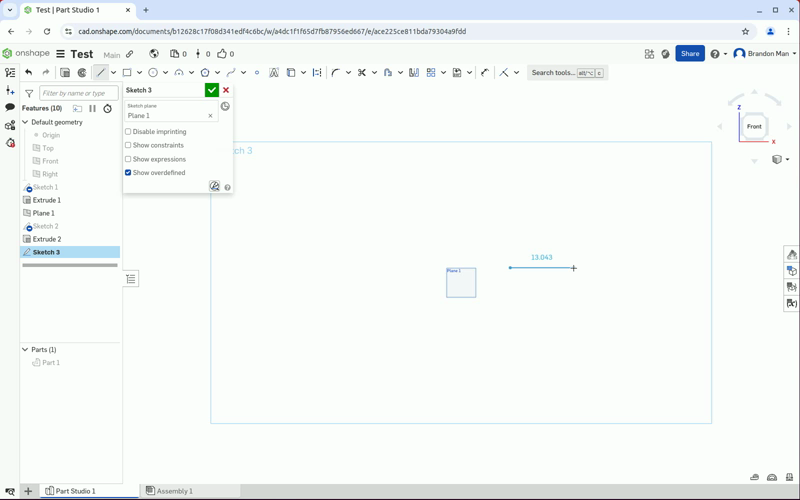
click(573, 267)
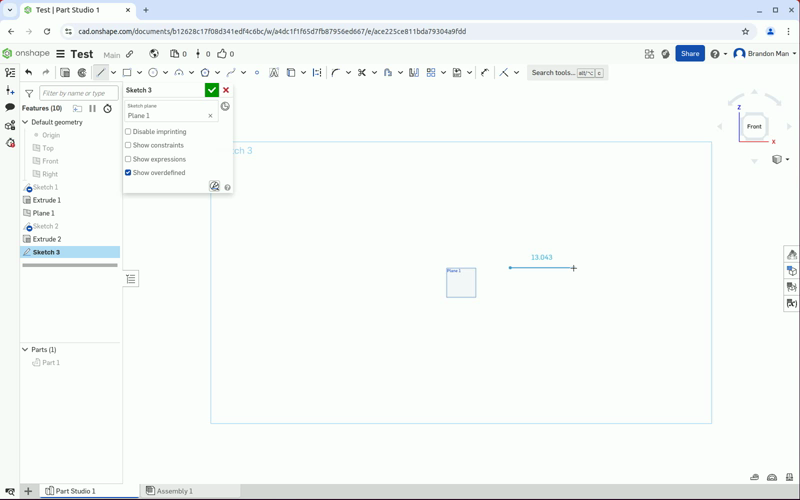
key_up(shift)
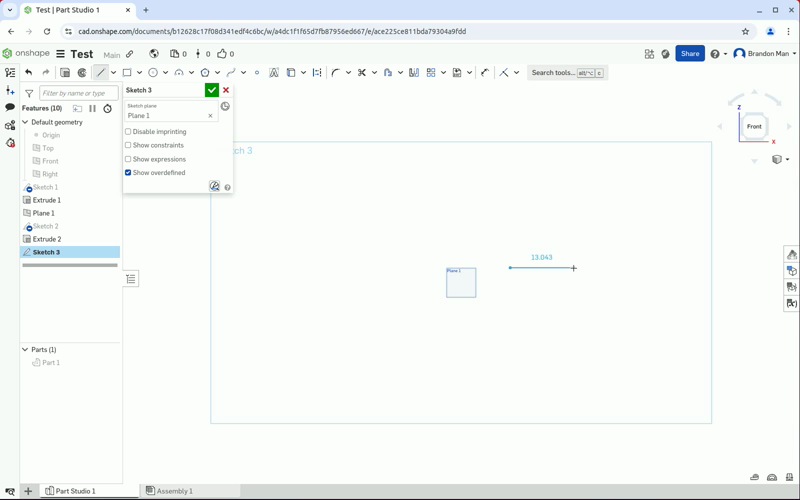
key_down(shift)
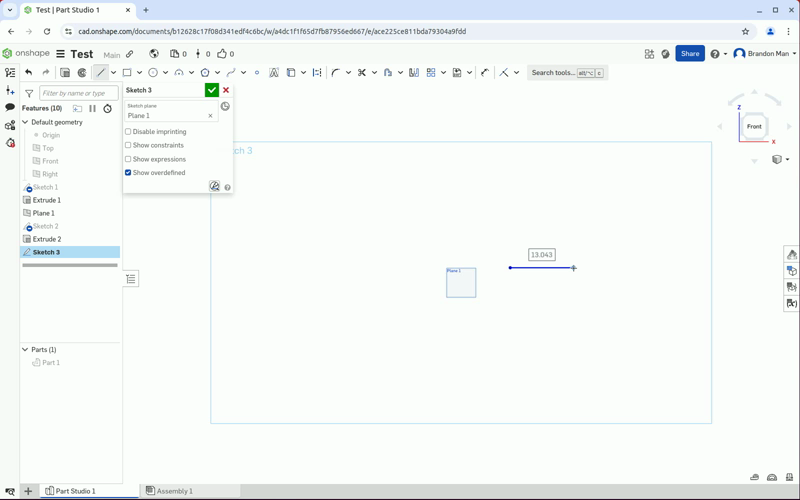
mouse_move(589, 267)
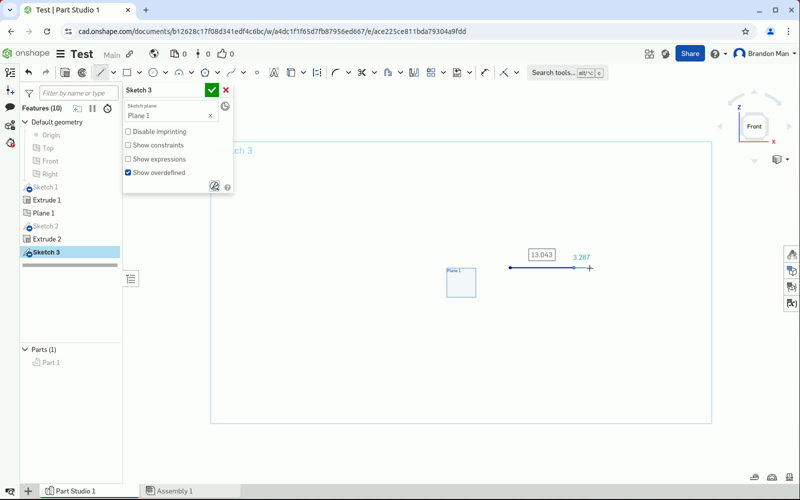
mouse_move(573, 236)
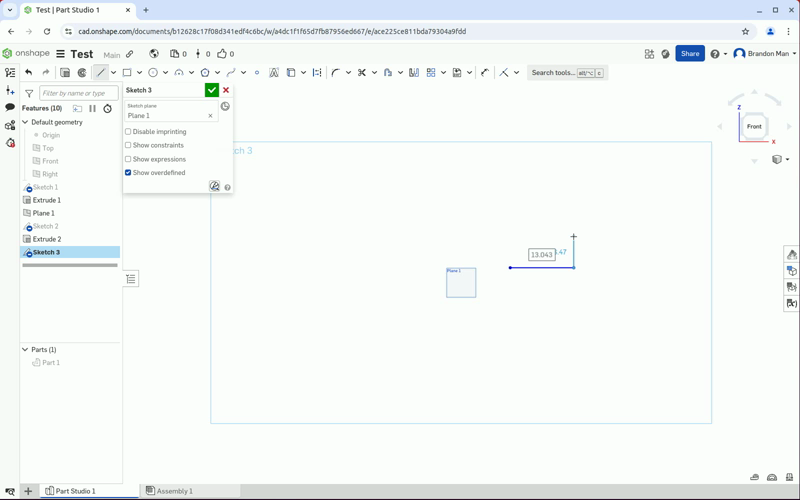
click(573, 236)
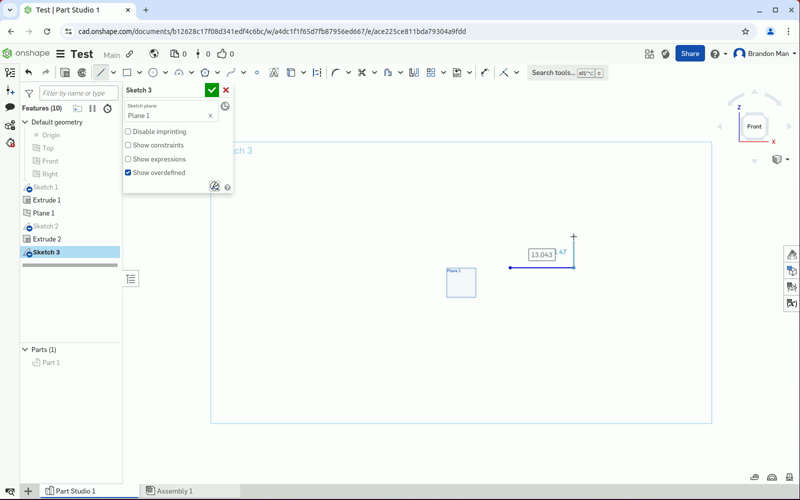
key_up(shift)
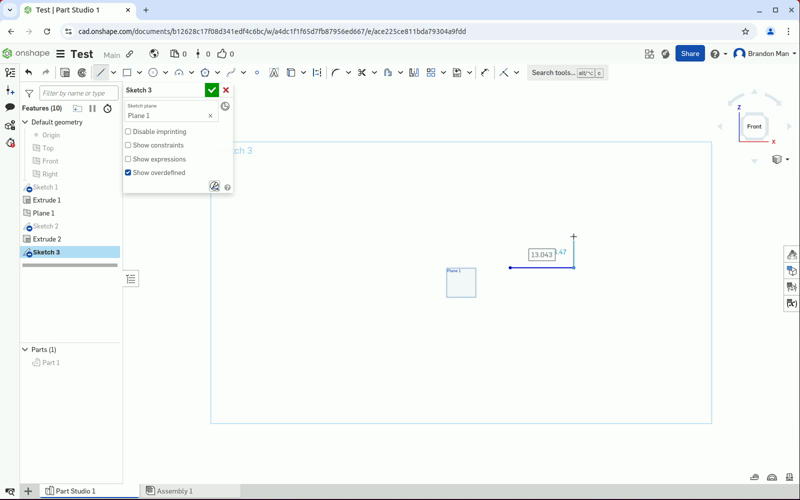
key_down(shift)
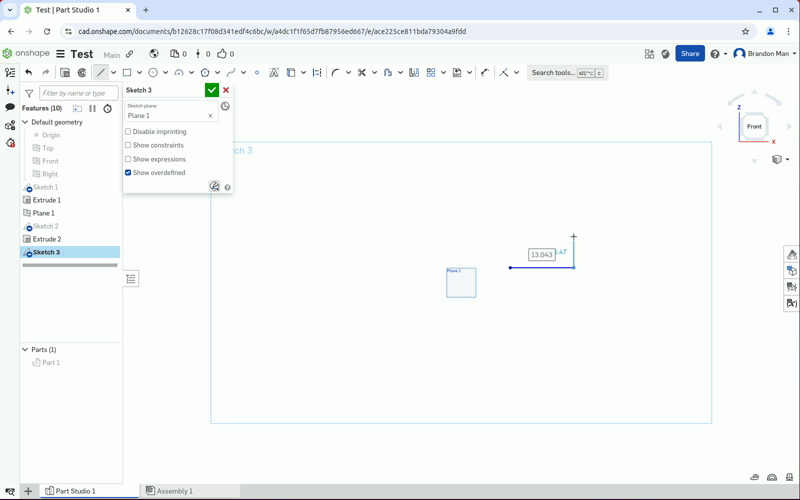
mouse_move(510, 236)
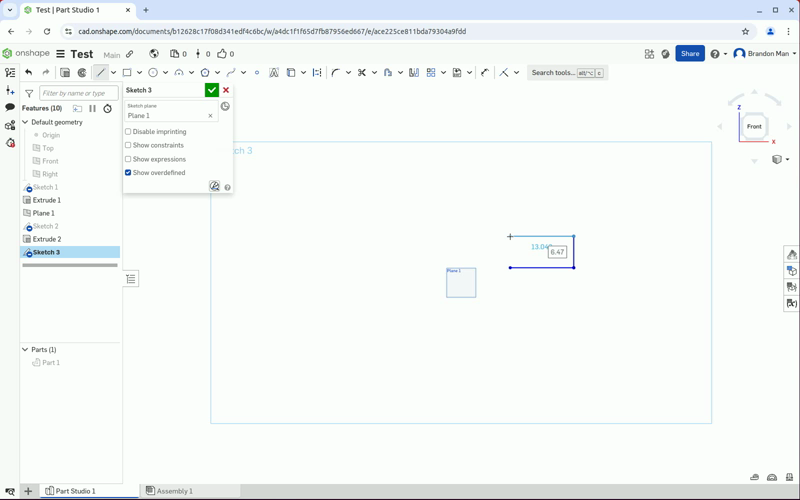
click(510, 236)
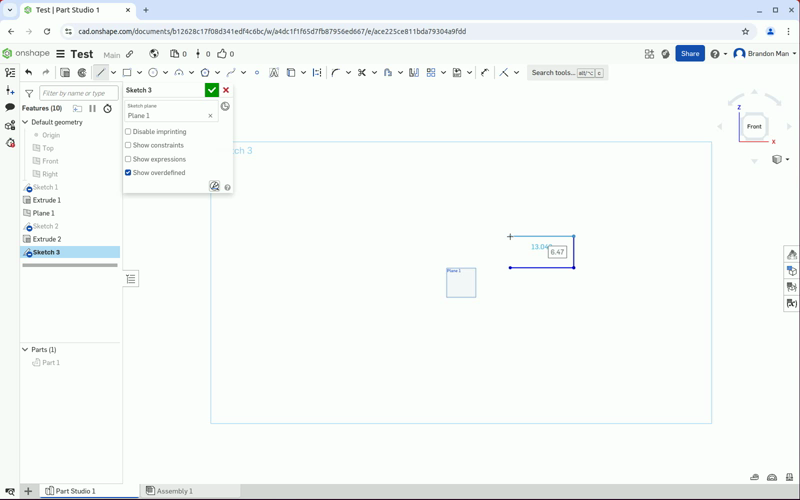
key_up(shift)
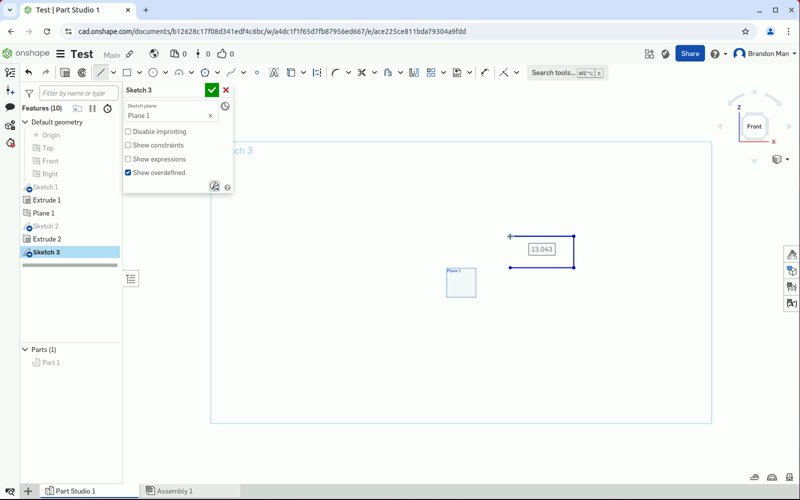
mouse_move(540, 236)
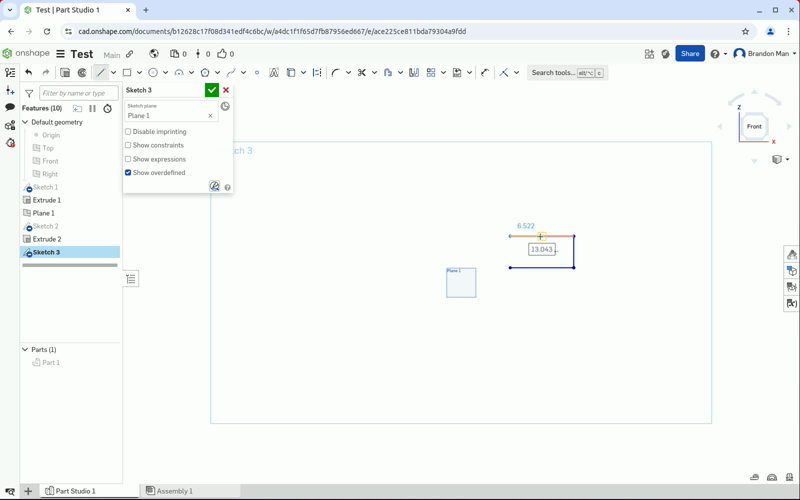
key_down(shift)
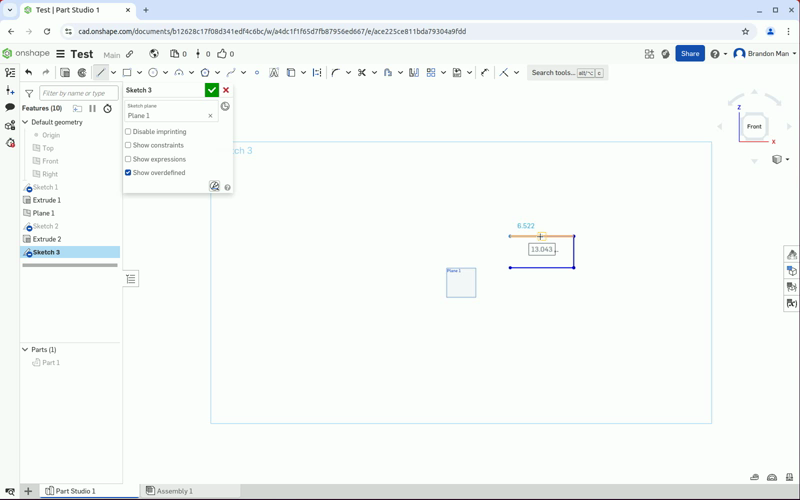
mouse_move(510, 267)
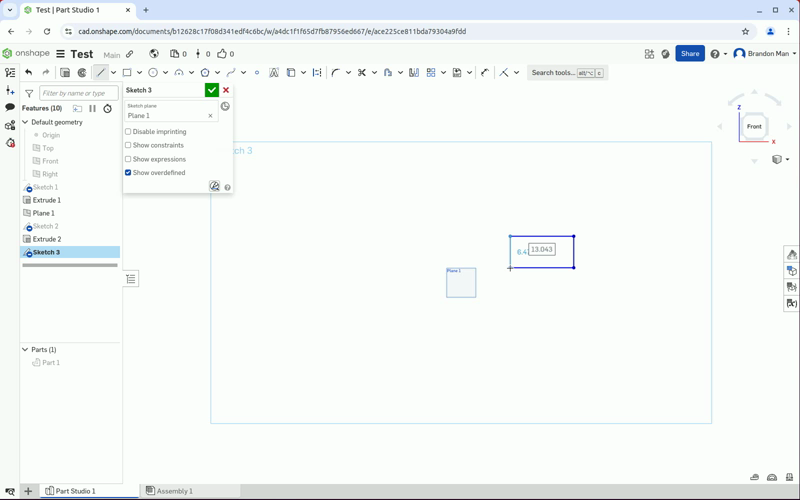
key_up(shift)
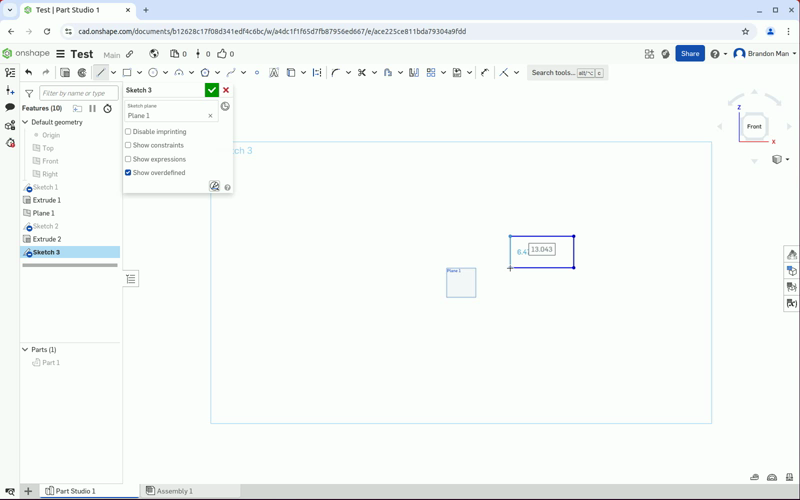
click(510, 267)
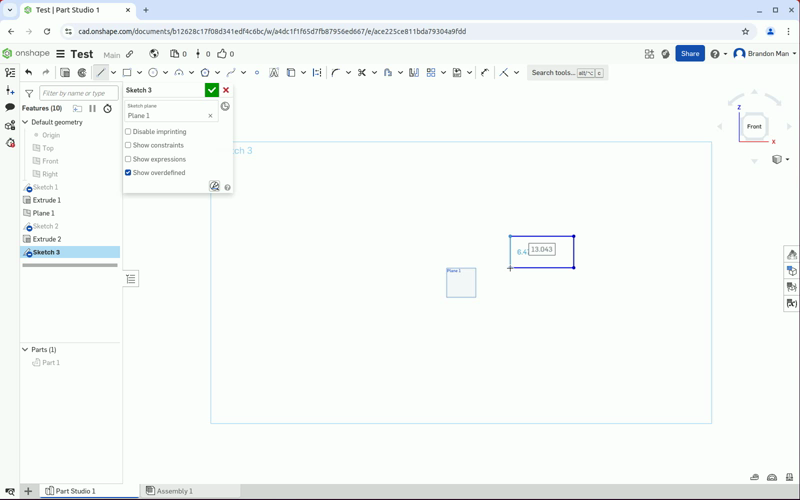
key(esc)
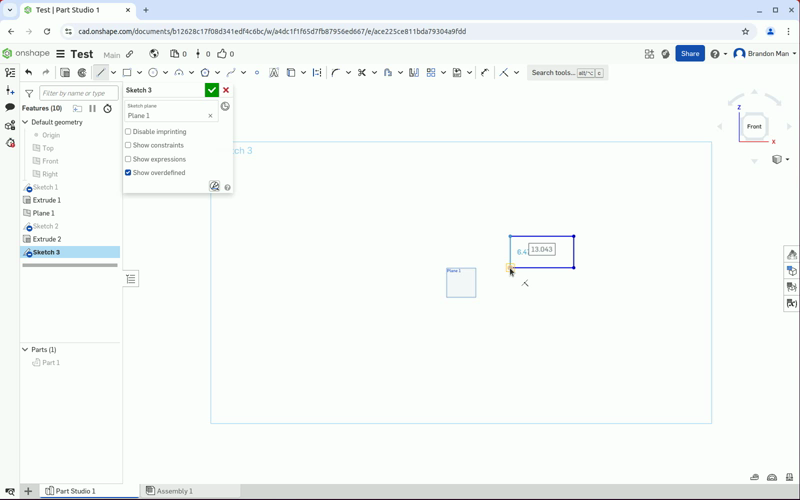
mouse_move(512, 239)
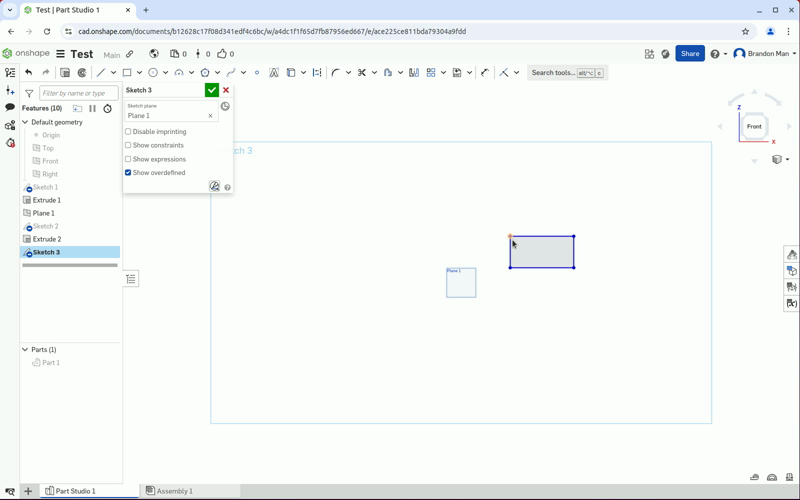
click(512, 239)
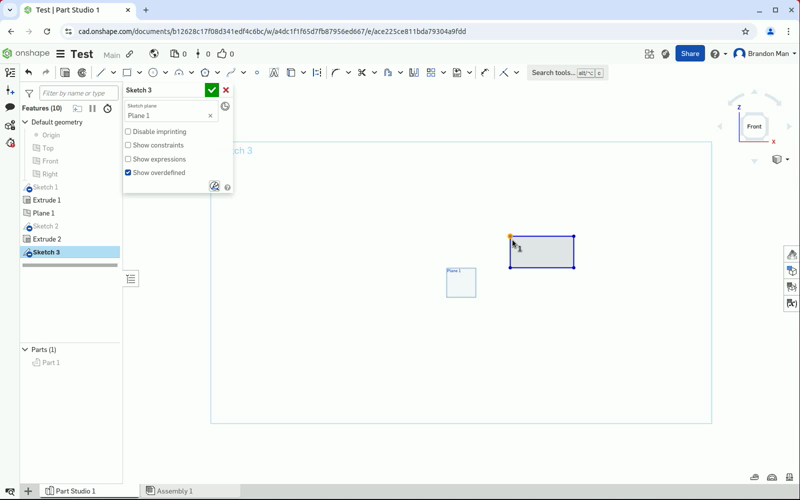
mouse_move(73, 352)
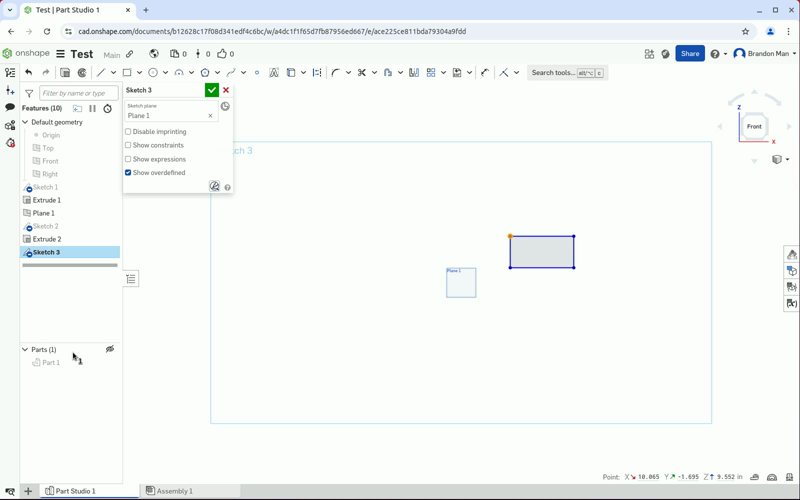
key(shift+y)
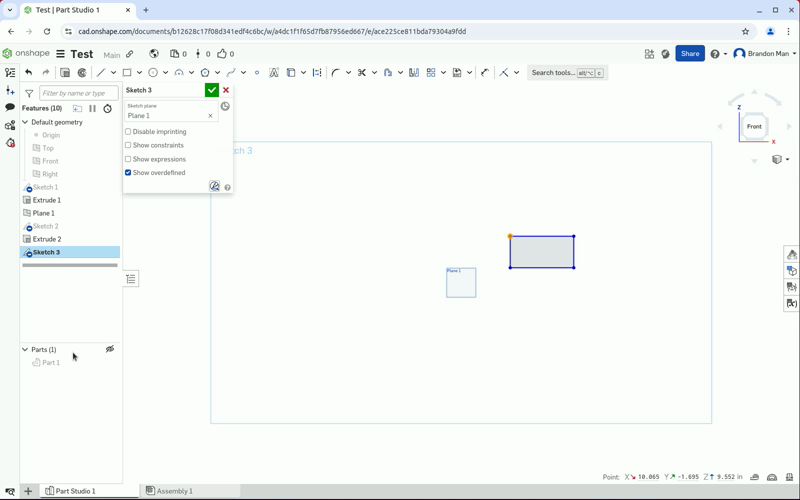
key(shift+e)
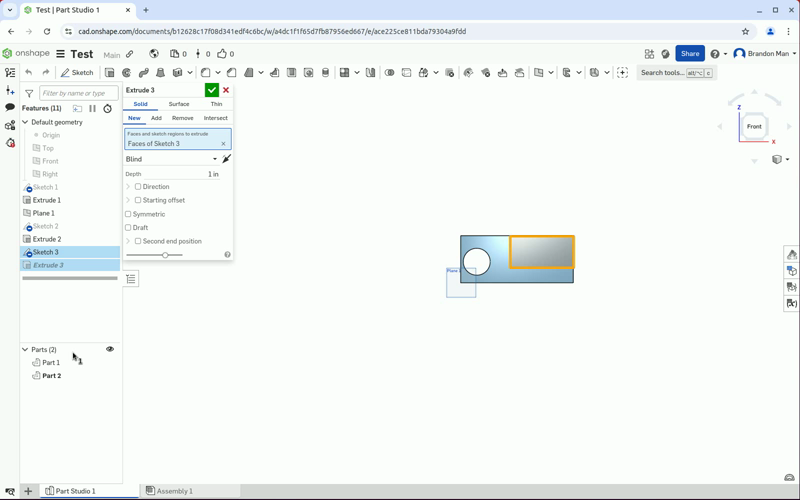
mouse_move(143, 106)
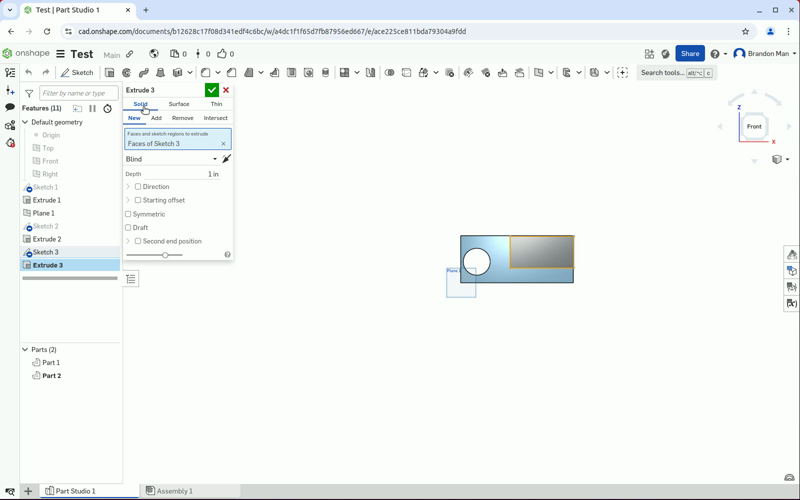
click(143, 106)
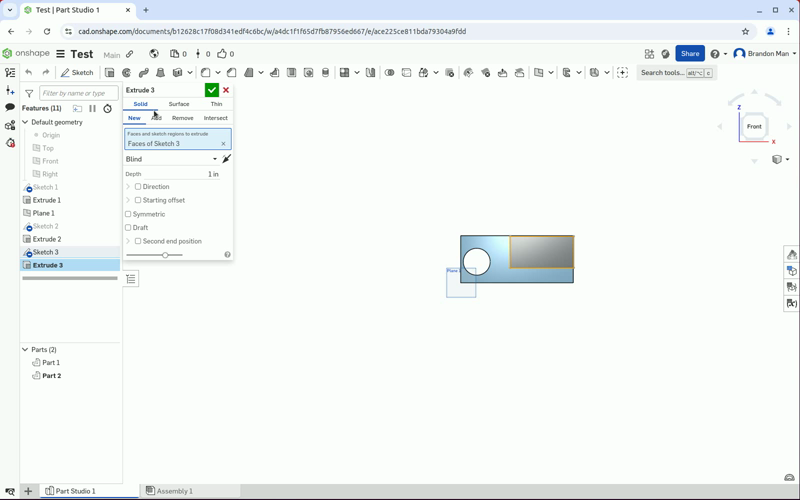
mouse_move(186, 120)
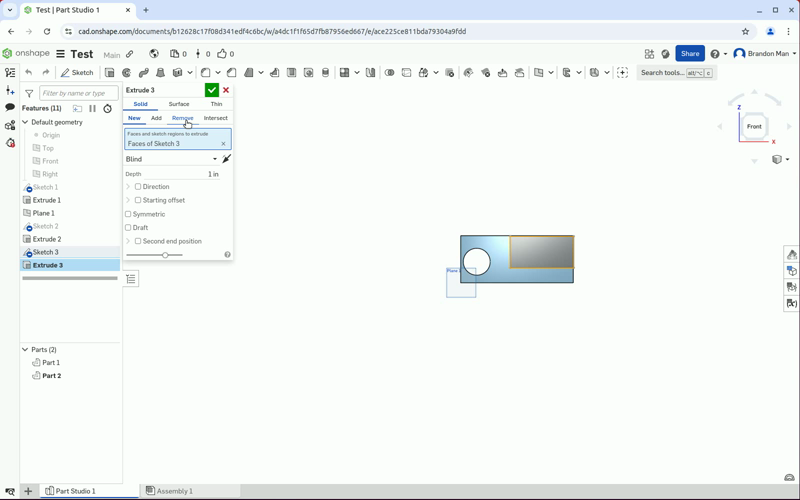
click(186, 120)
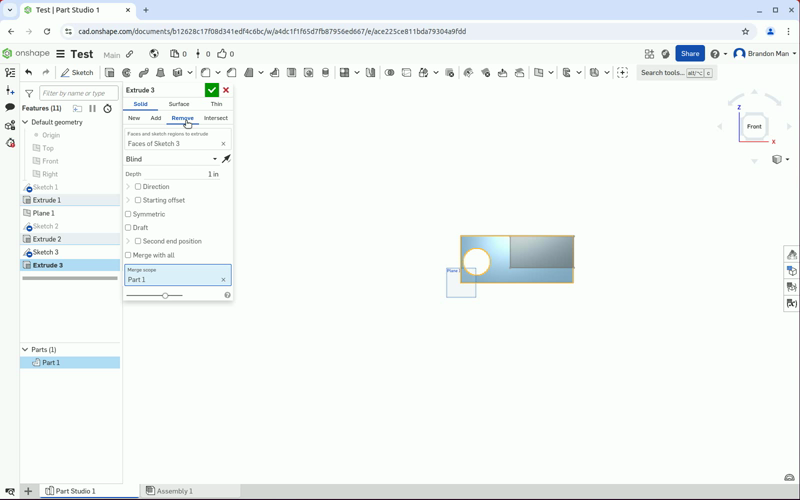
key(tab, 4)
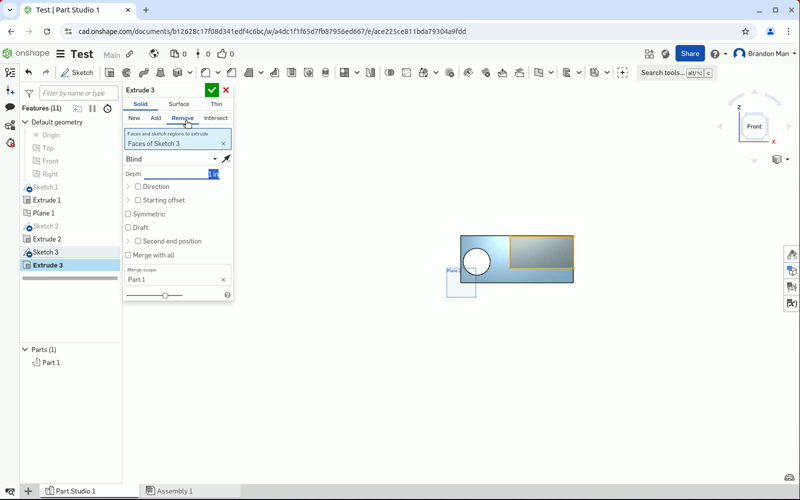
text(2.166)
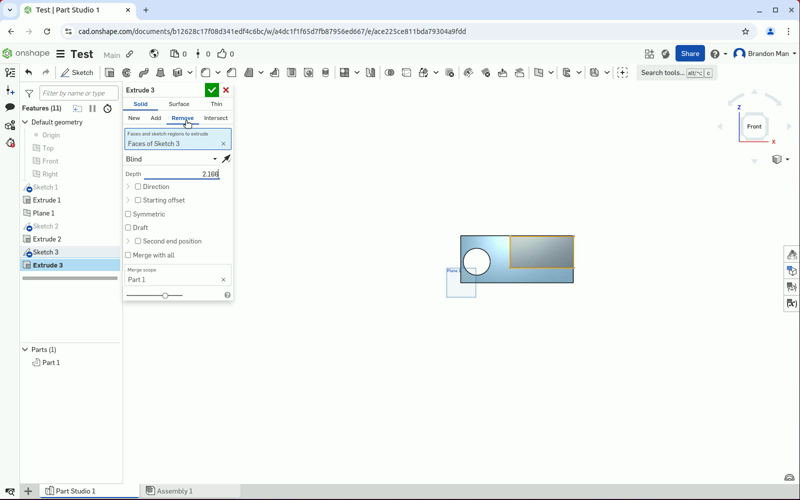
key(tab, 6)
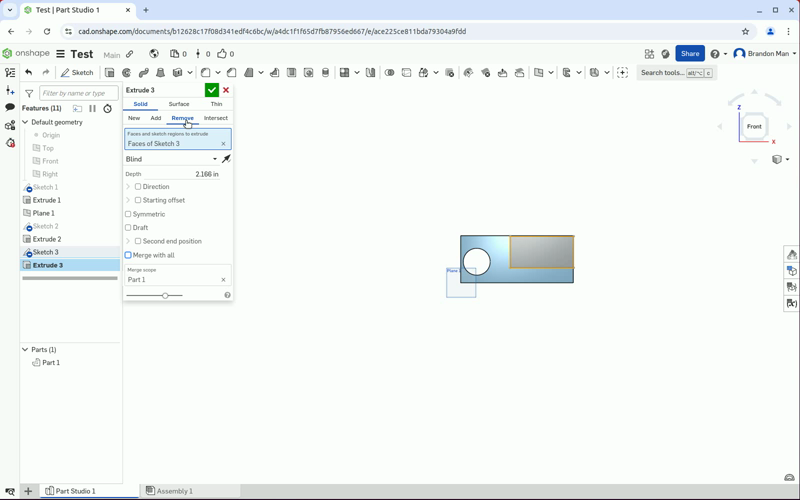
key(space)
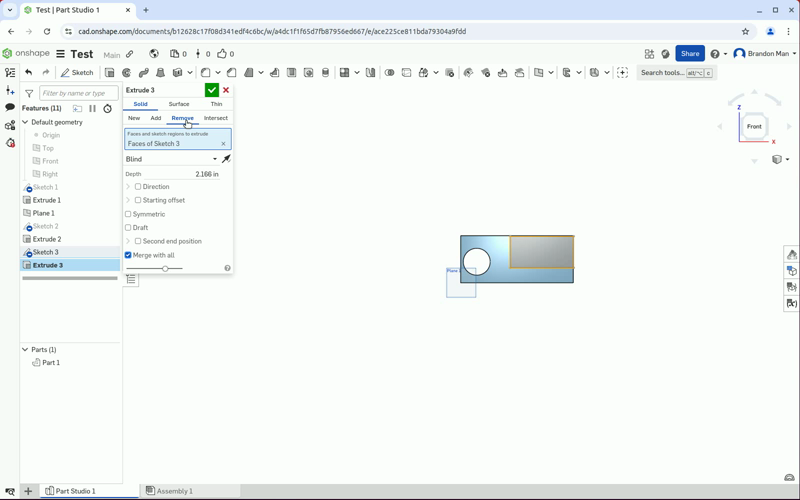
key(enter)
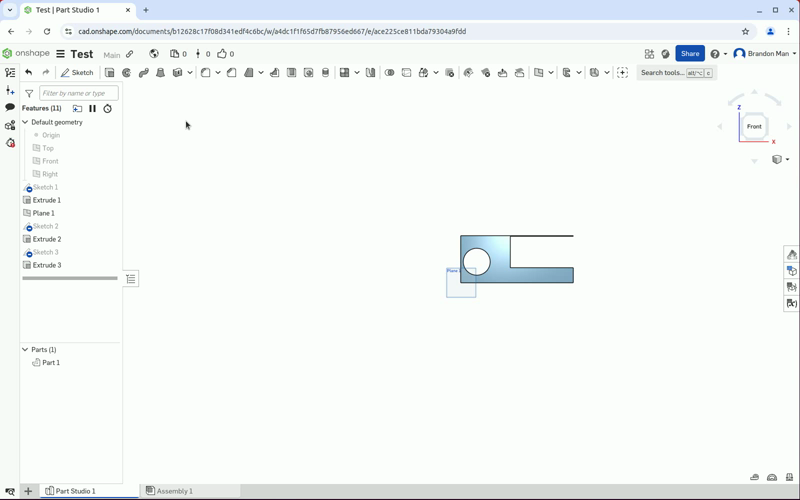
key(shift+h)
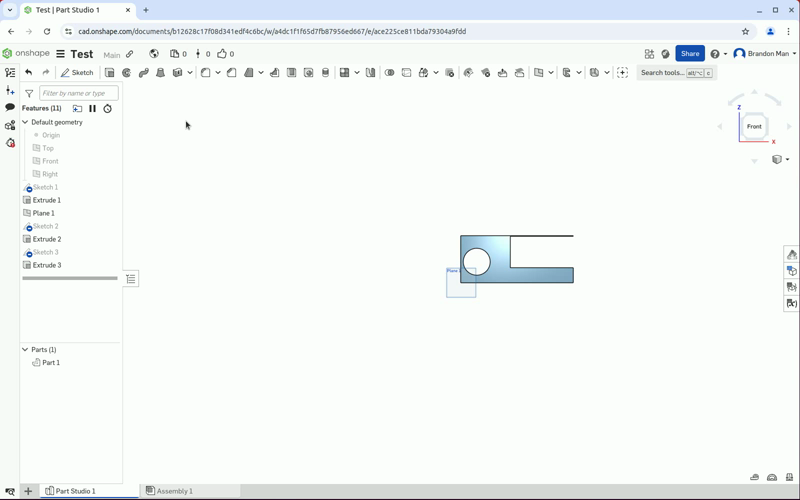
key(shift+h)
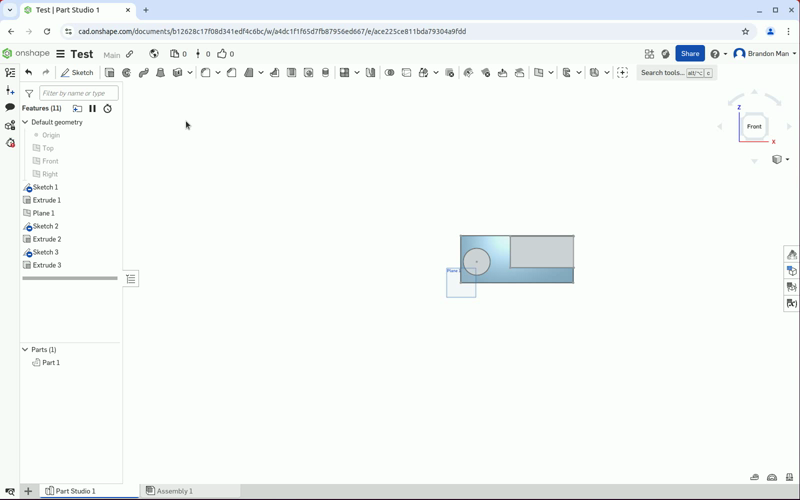
key(shift+7)
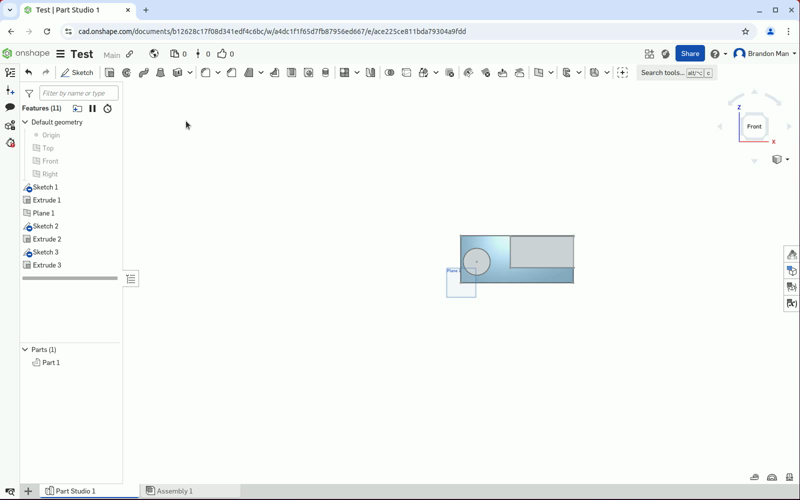
key(left, 2)
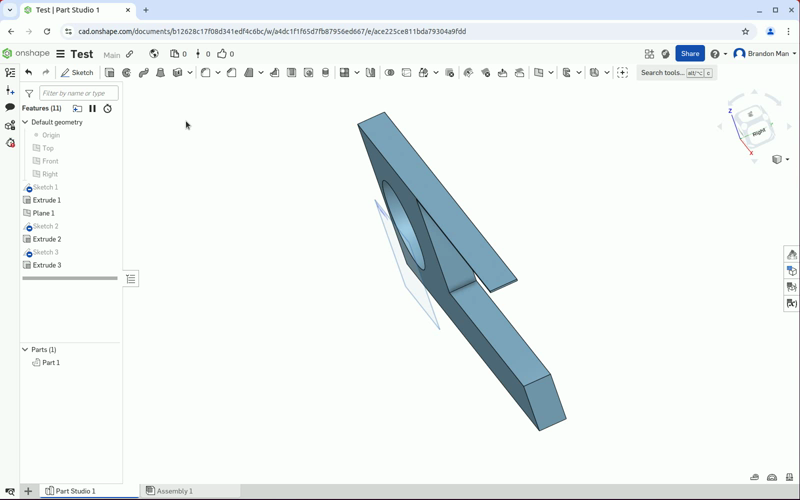
key(down, 2)
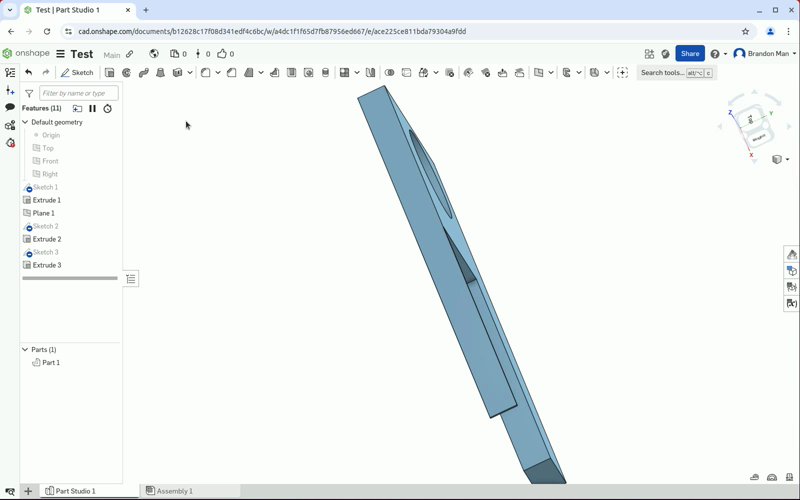
key(up, 2)
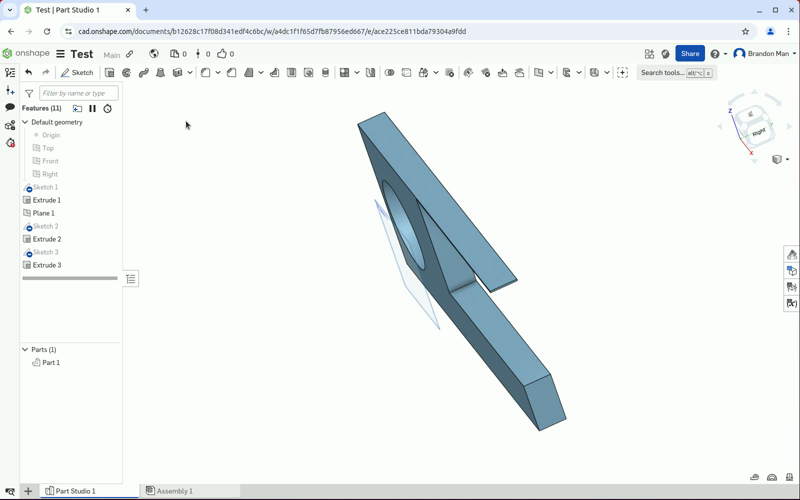
key(right, 2)
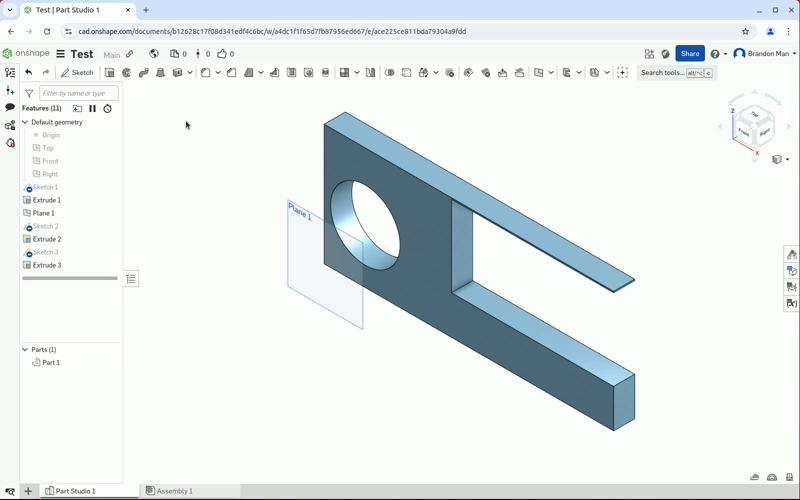
mouse_move(73, 189)
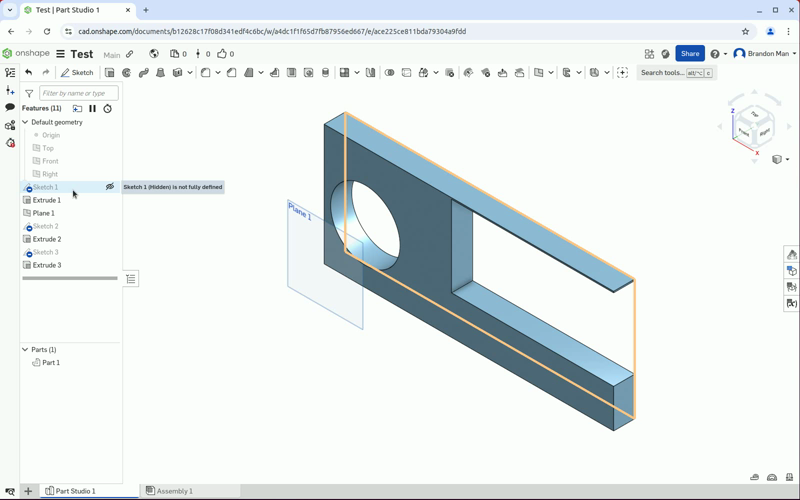
click(73, 189)